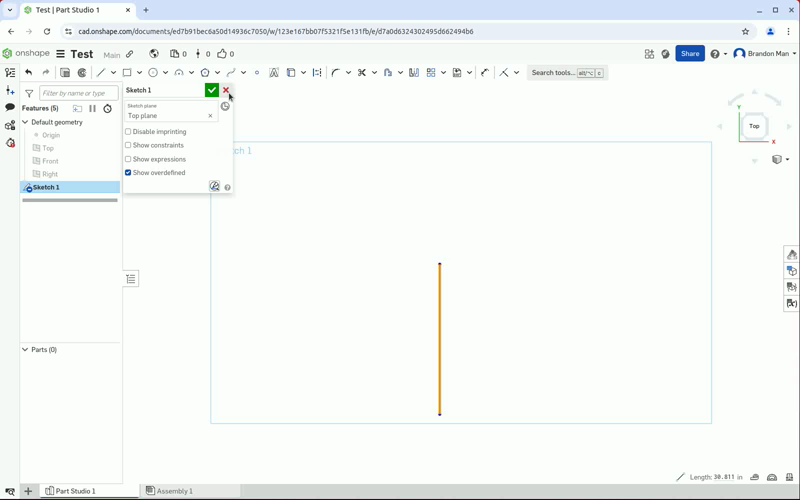
key(shift+h)
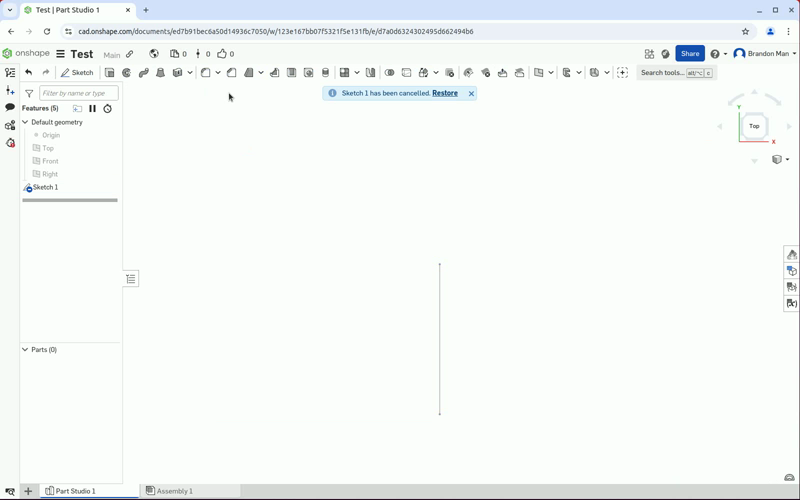
key(shift+s)
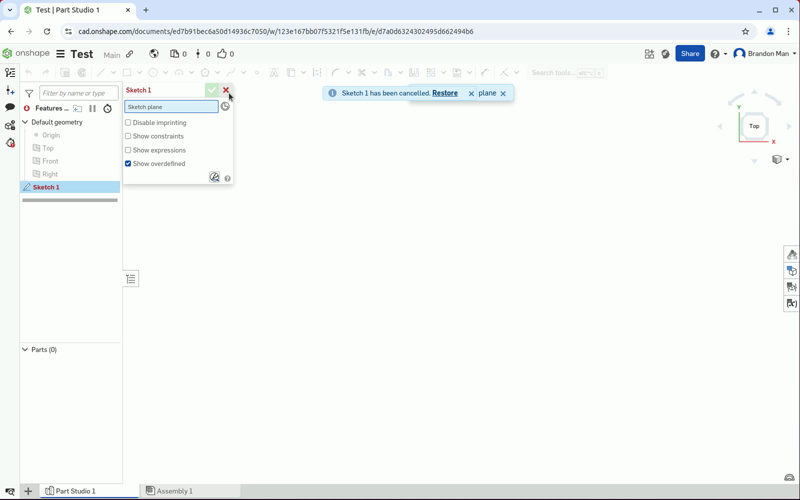
mouse_move(73, 150)
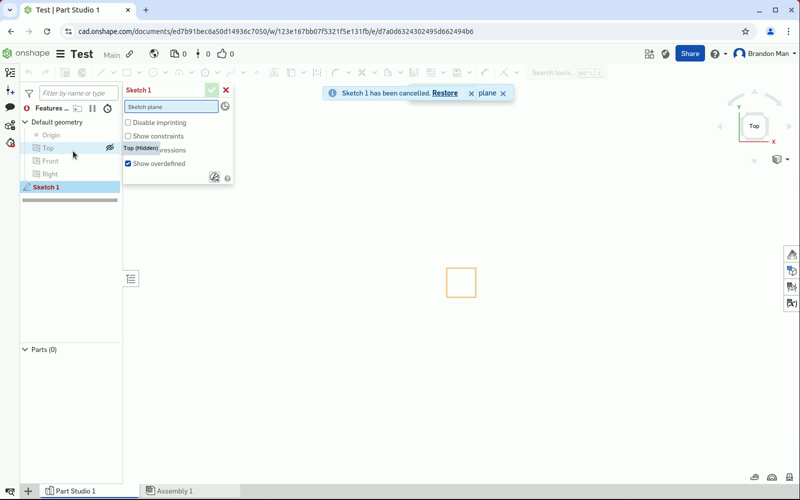
click(73, 150)
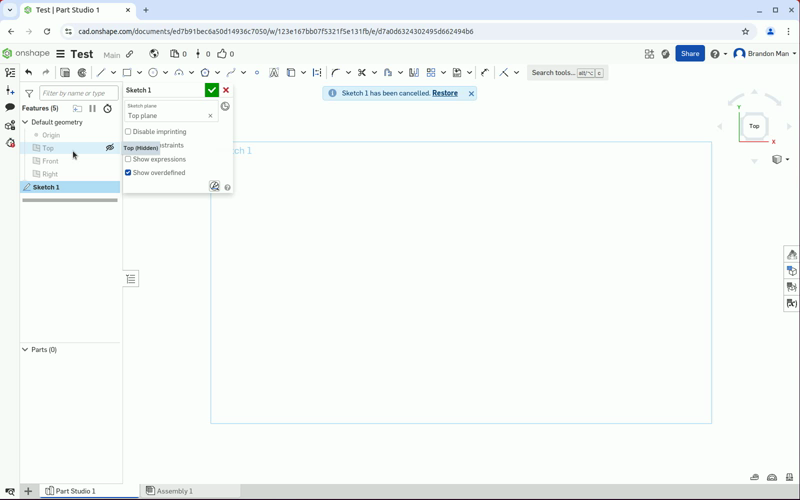
mouse_move(73, 352)
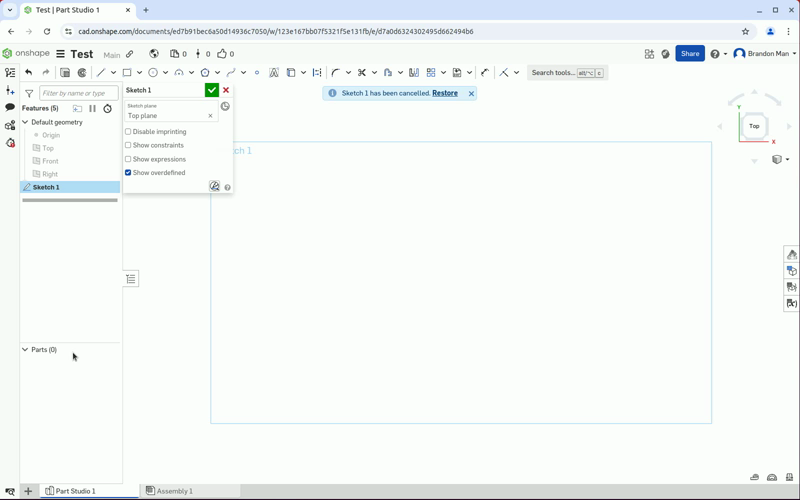
key(y)
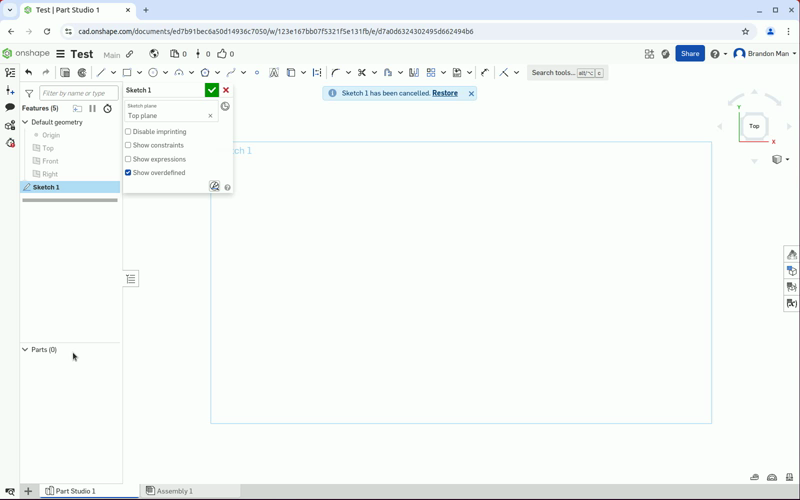
key(l)
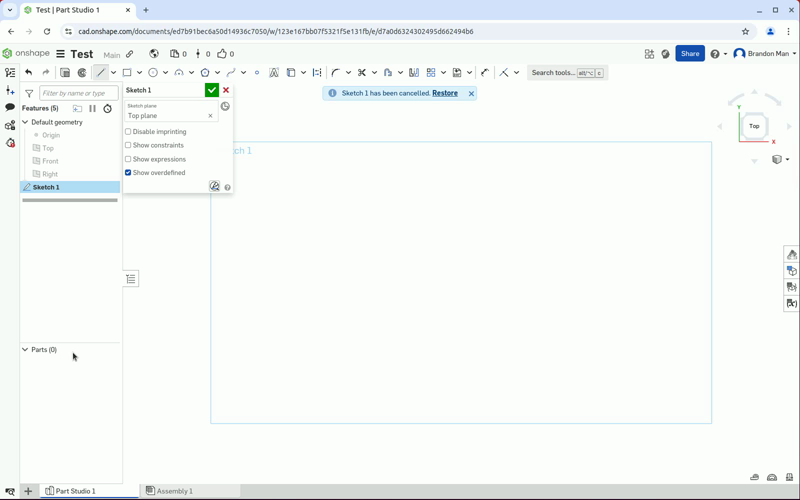
key_down(shift)
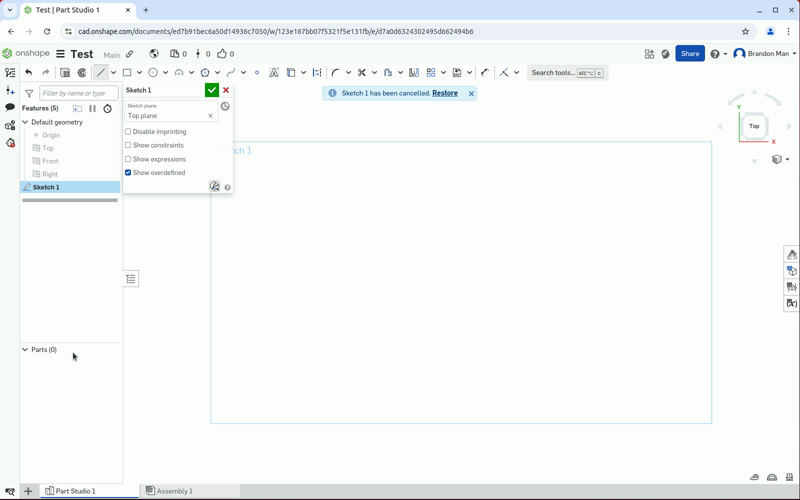
mouse_move(460, 282)
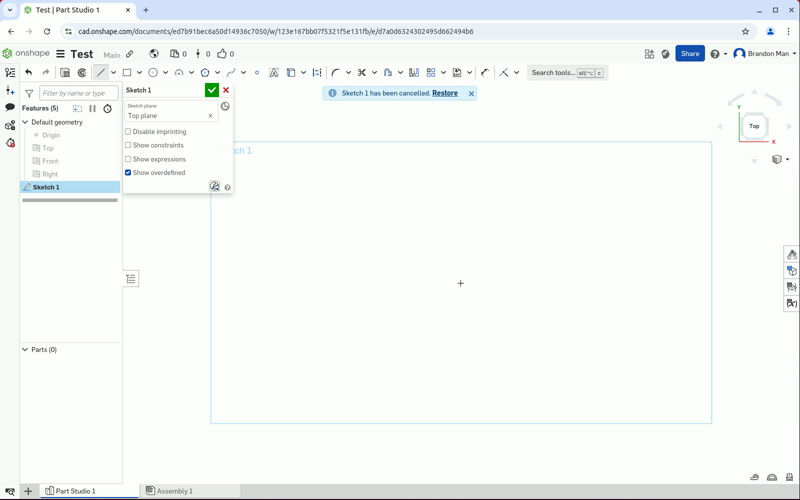
click(460, 282)
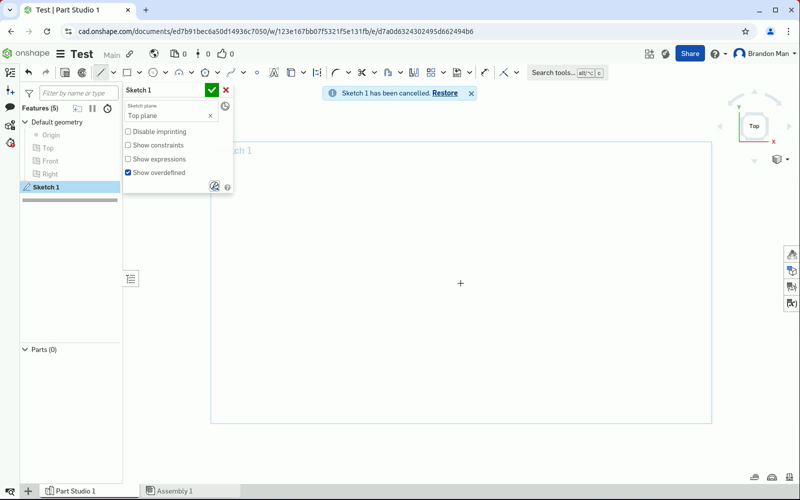
key_up(shift)
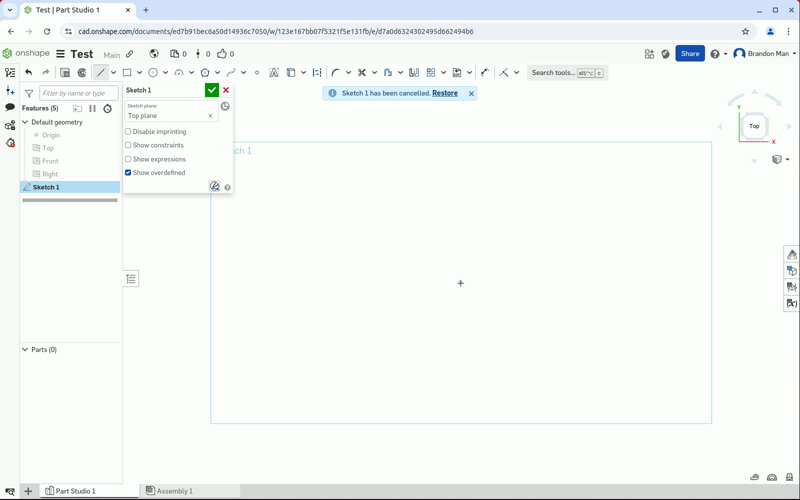
key_down(shift)
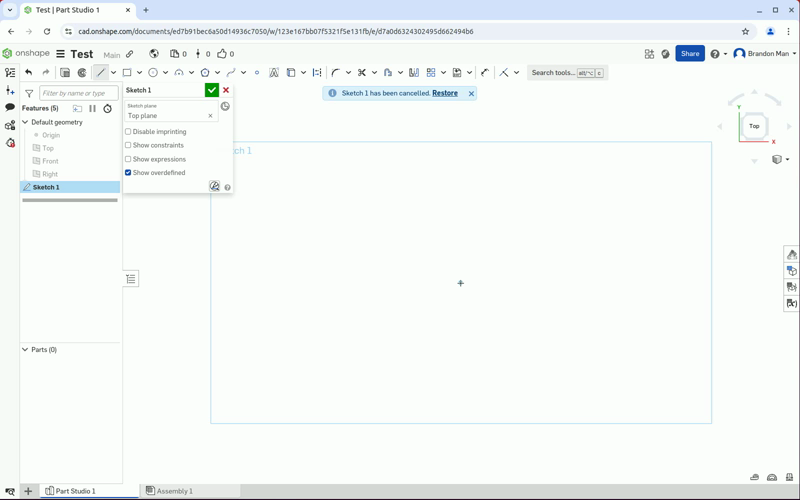
mouse_move(559, 282)
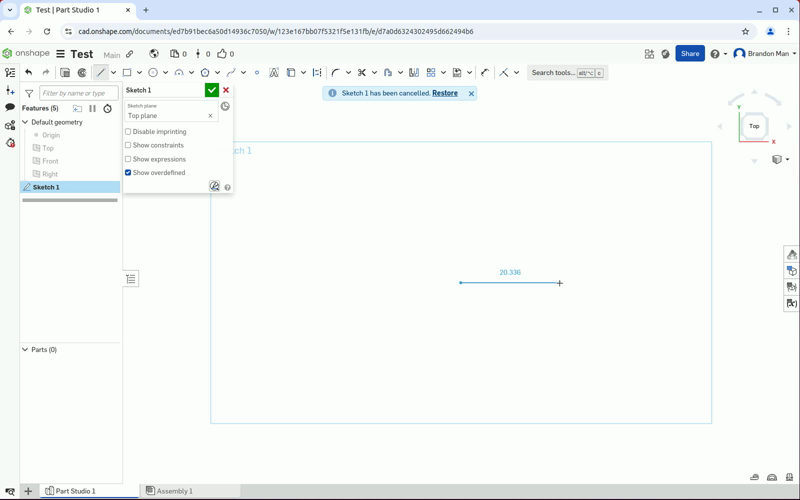
click(559, 282)
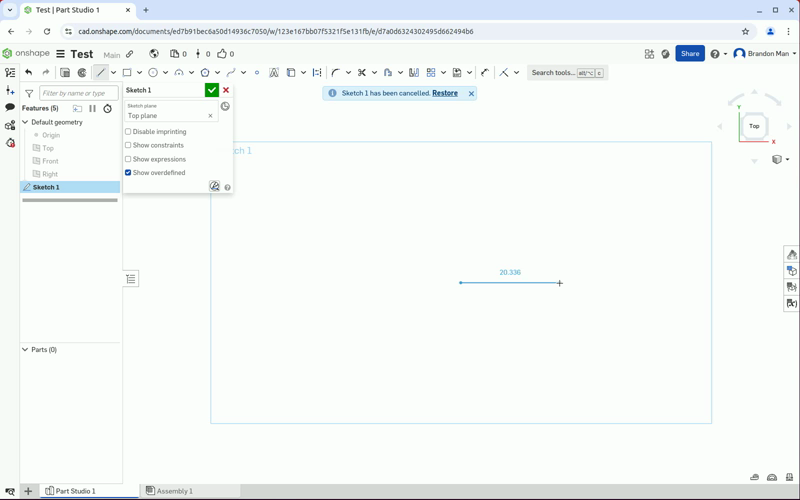
key_up(shift)
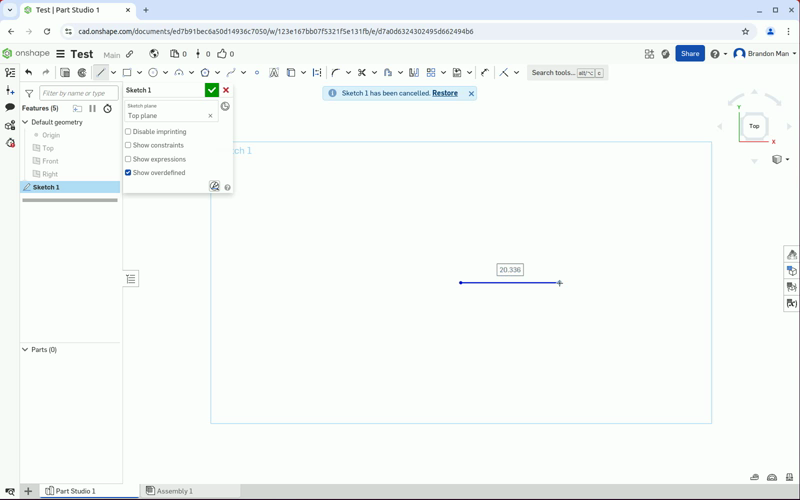
key_down(shift)
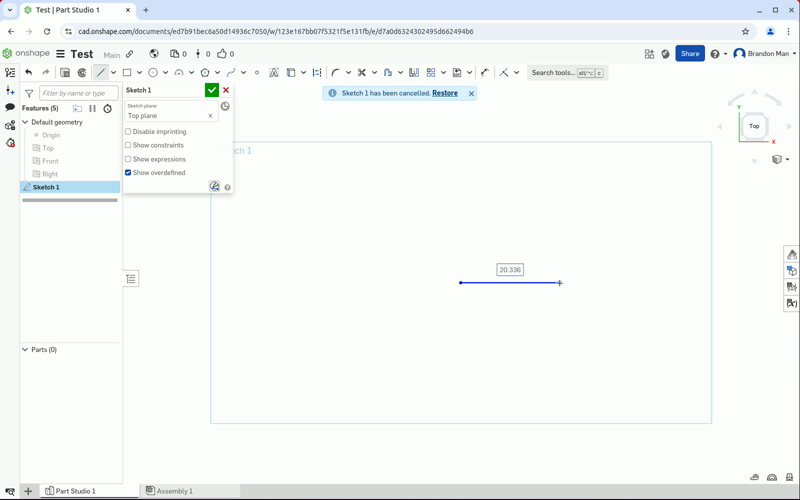
mouse_move(589, 282)
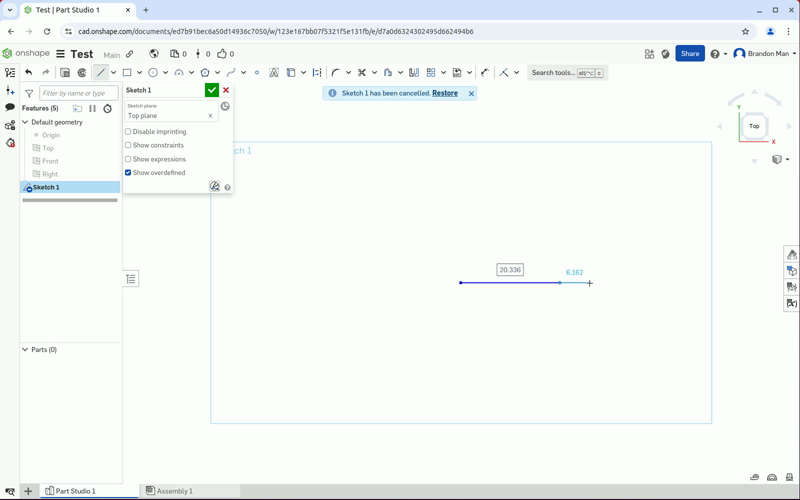
mouse_move(559, 235)
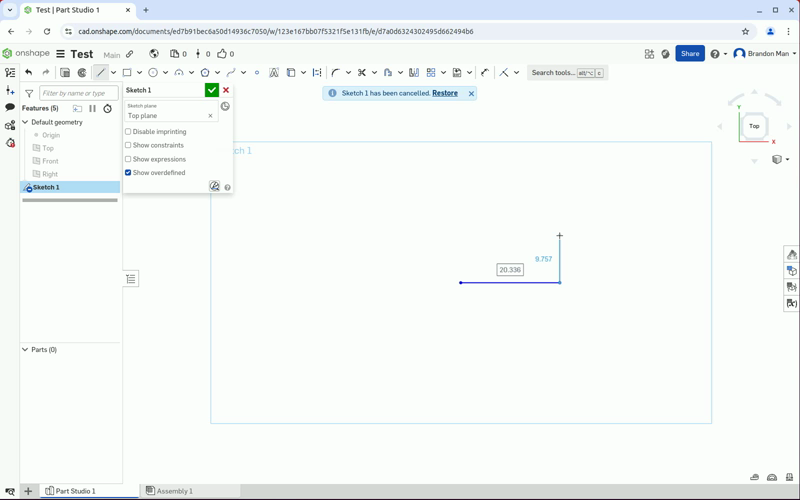
click(559, 235)
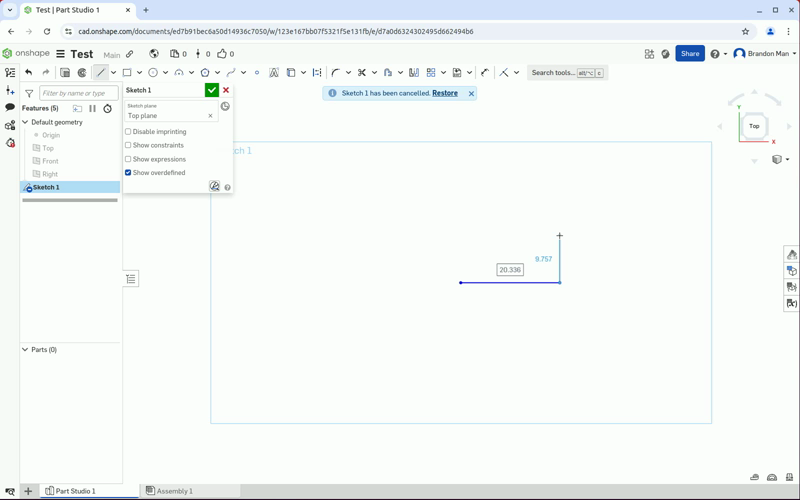
key_up(shift)
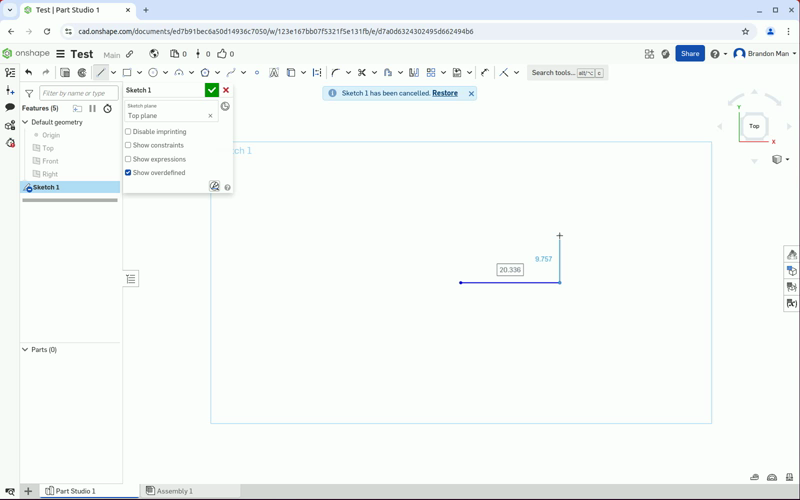
key_down(shift)
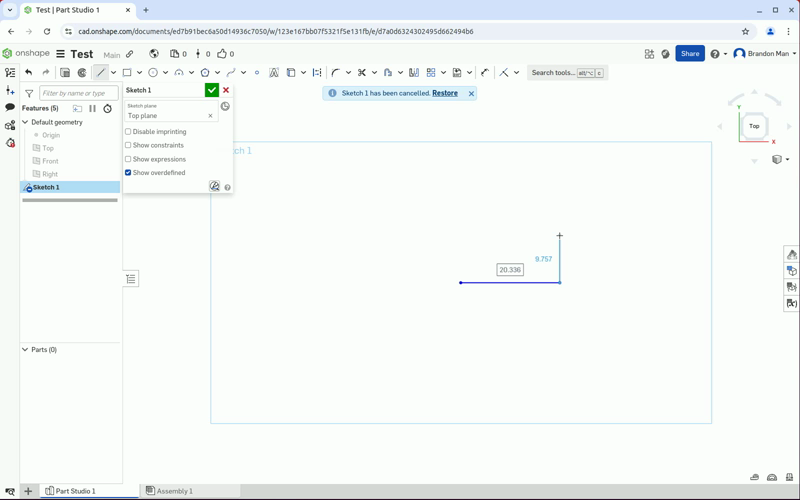
mouse_move(460, 235)
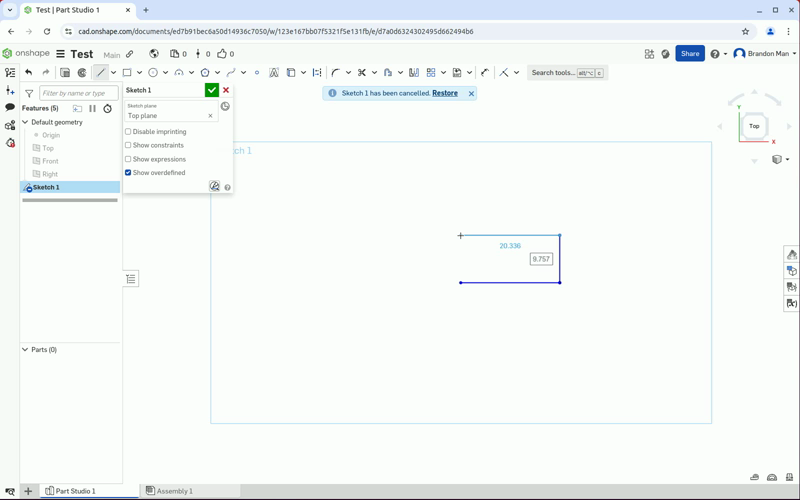
click(460, 235)
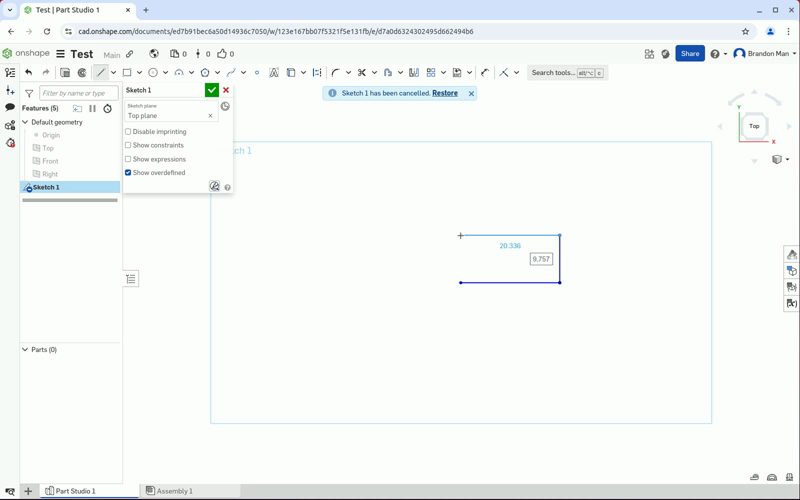
key_up(shift)
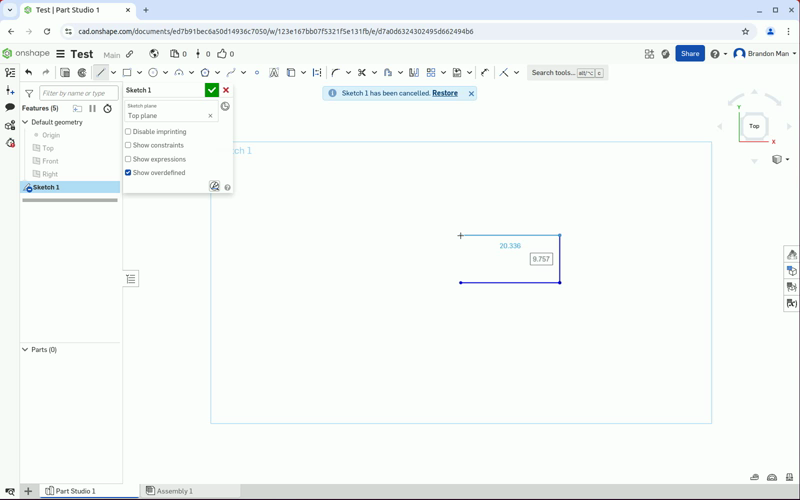
mouse_move(490, 235)
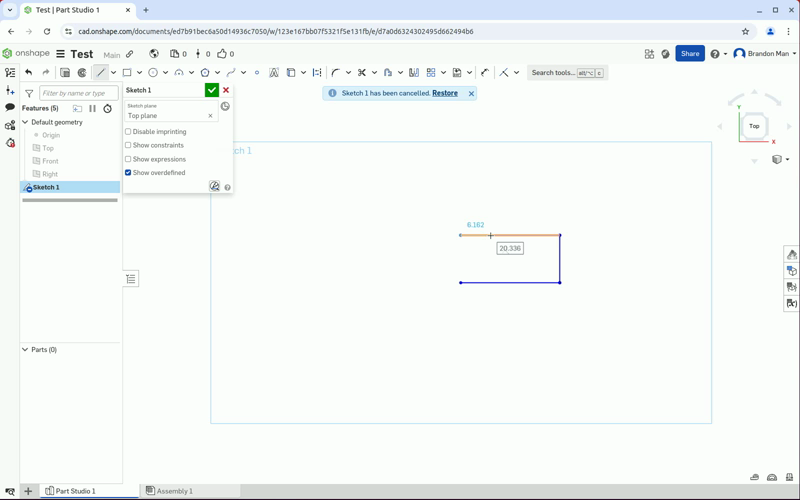
key_down(shift)
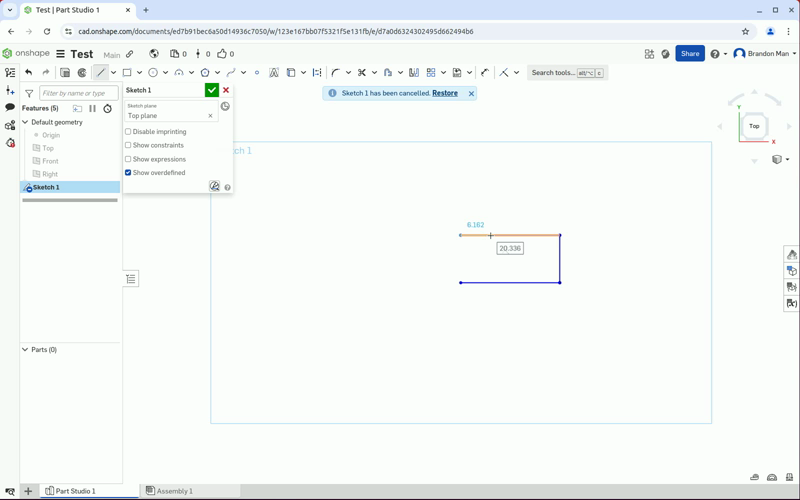
mouse_move(460, 282)
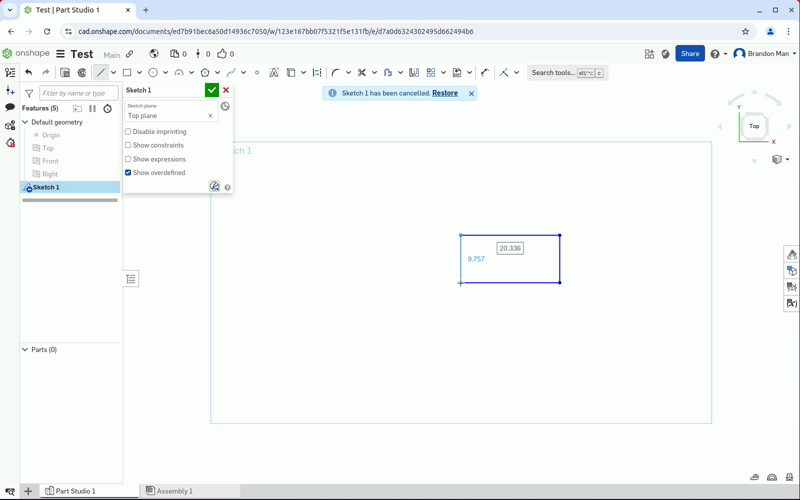
key_up(shift)
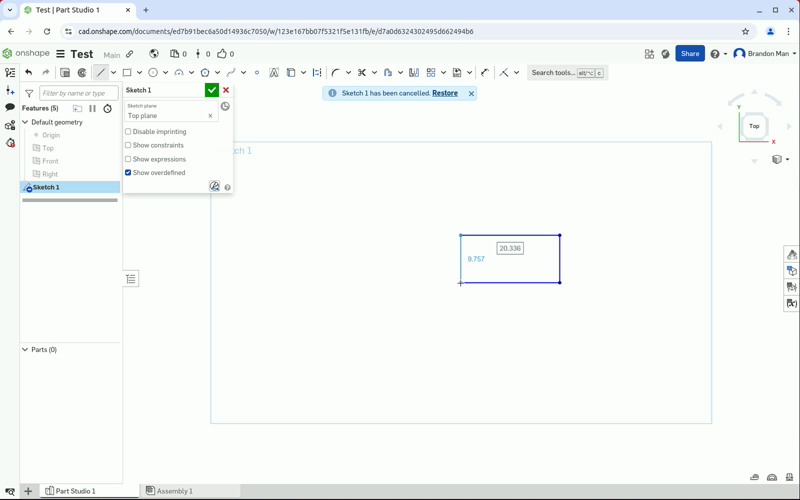
click(460, 282)
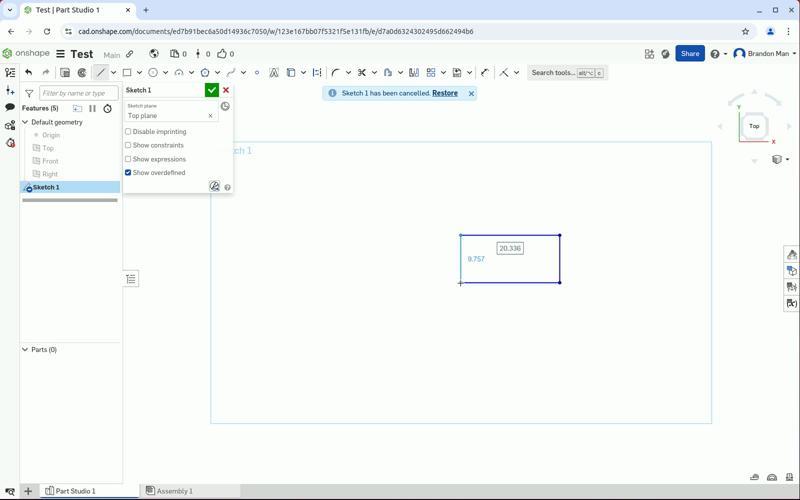
key(esc)
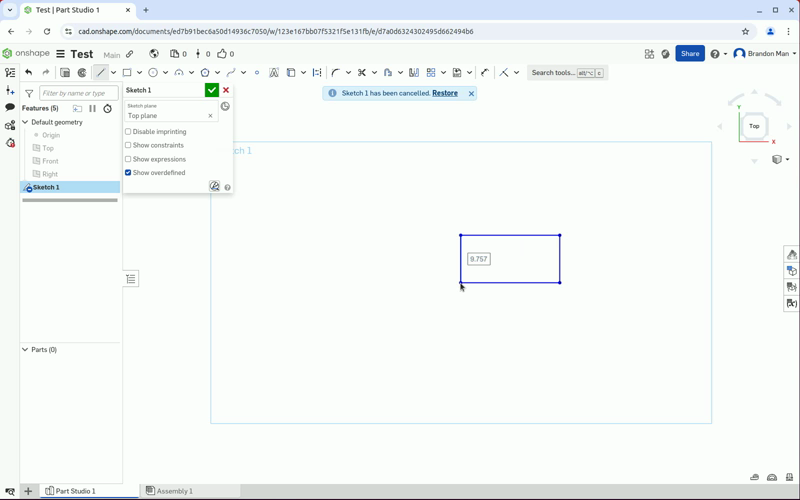
mouse_move(546, 266)
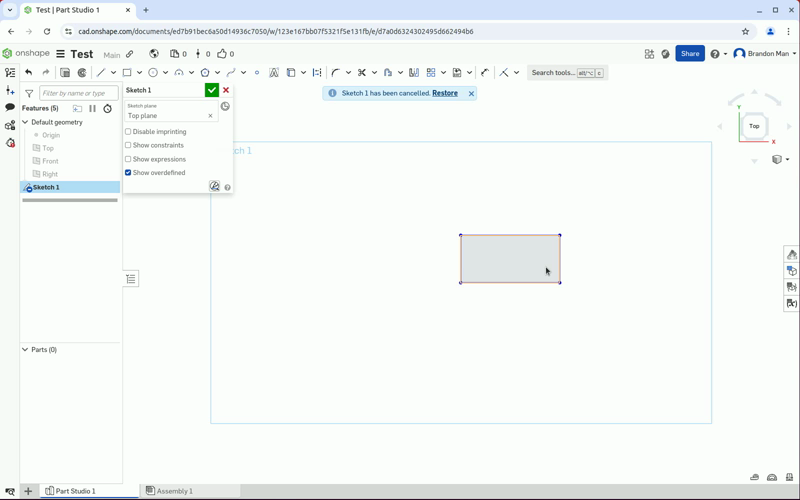
click(546, 266)
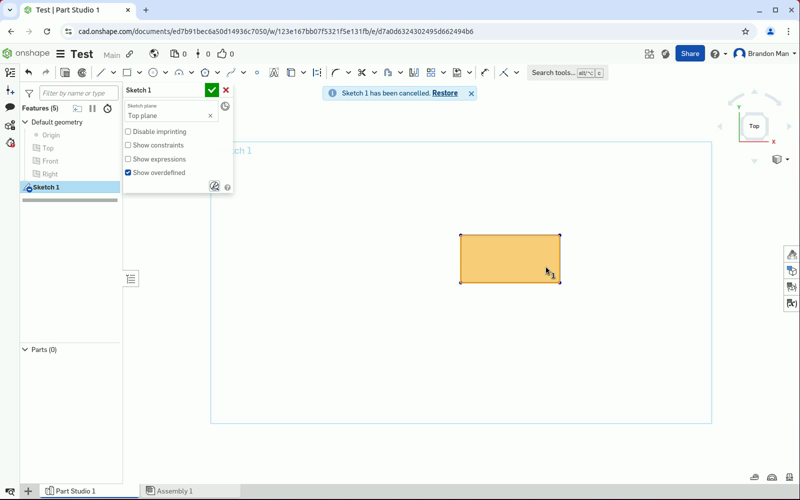
mouse_move(73, 352)
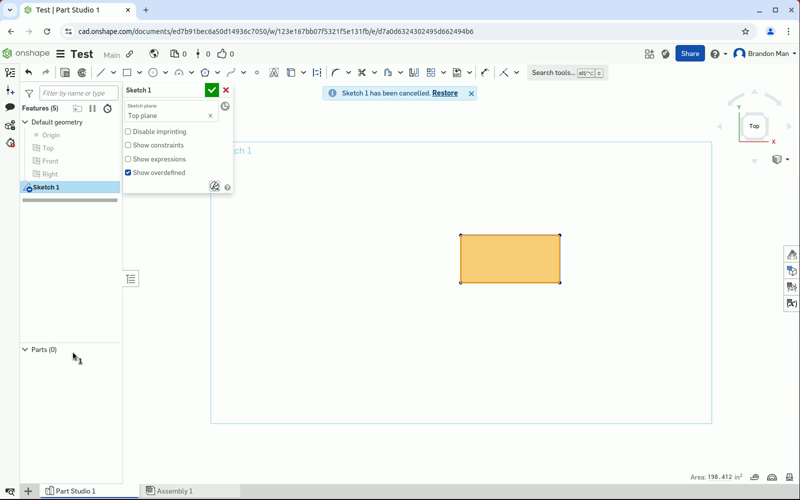
key(shift+y)
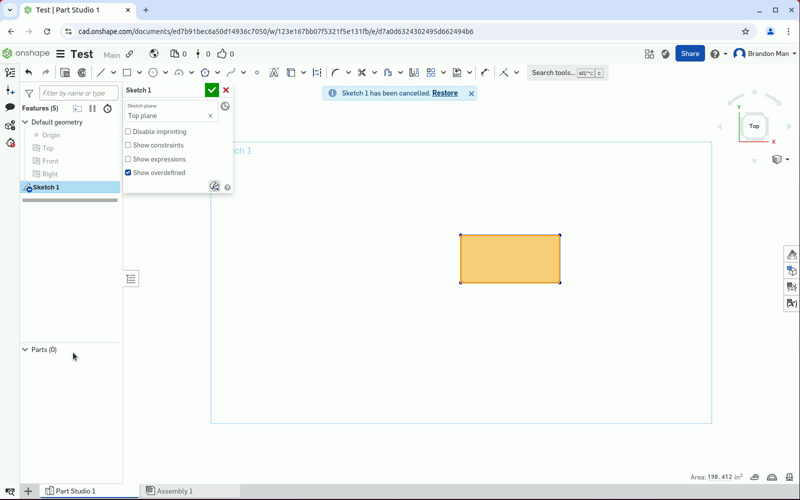
key(shift+e)
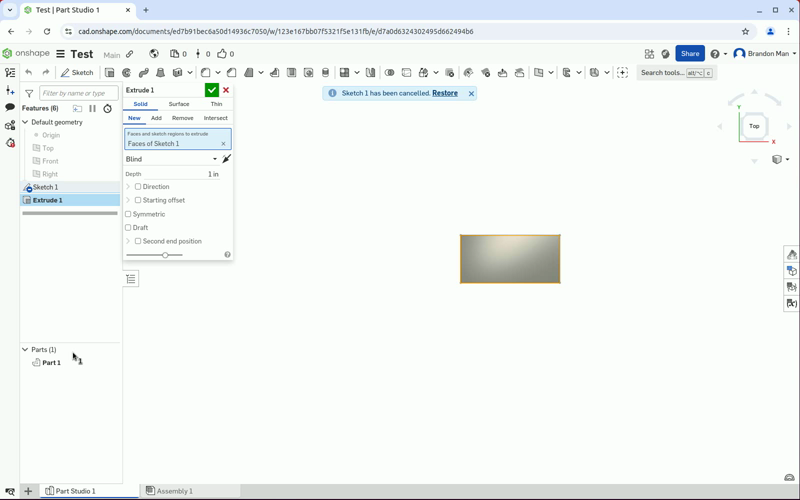
mouse_move(143, 106)
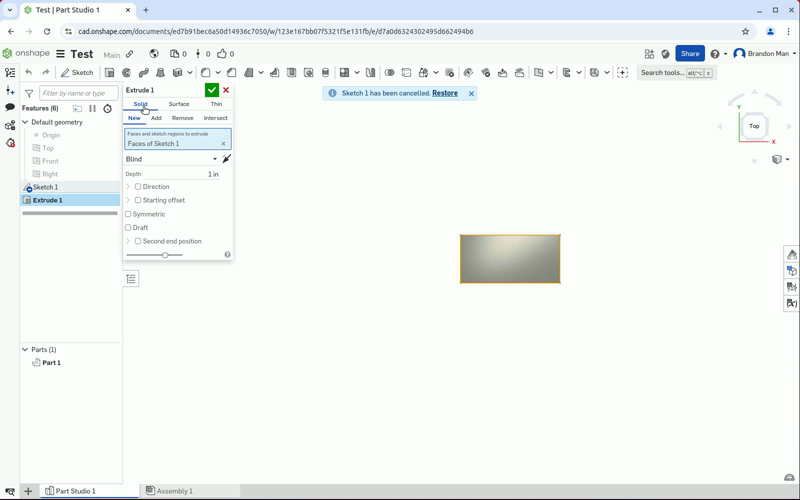
click(143, 106)
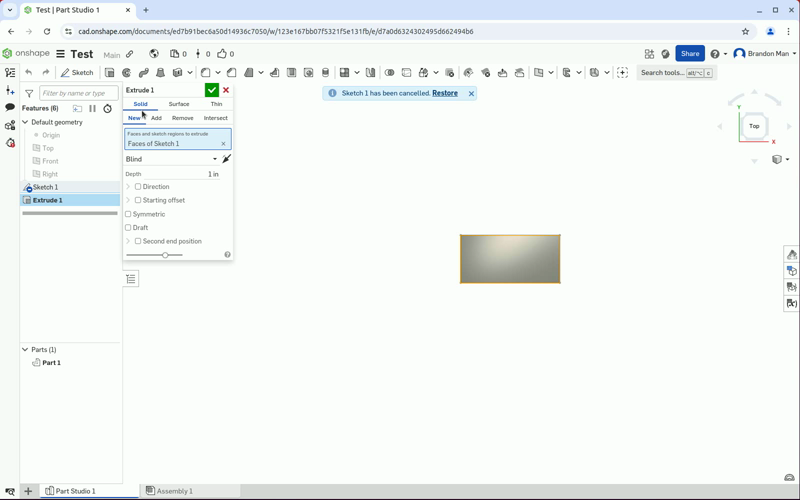
mouse_move(137, 120)
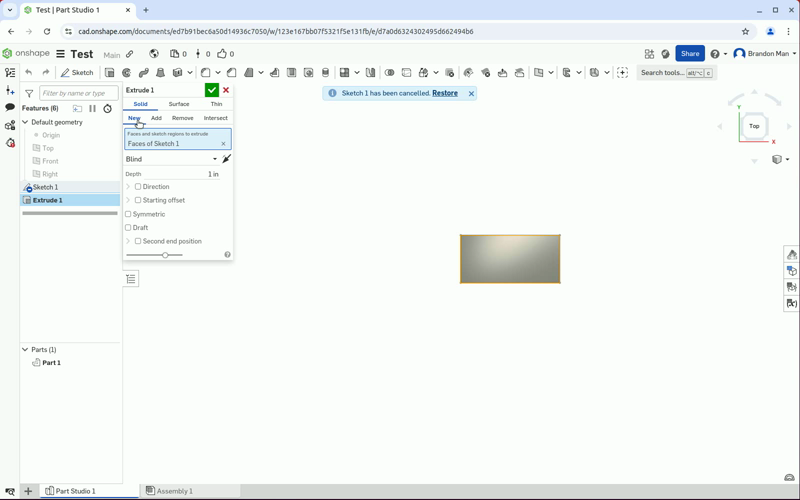
click(137, 120)
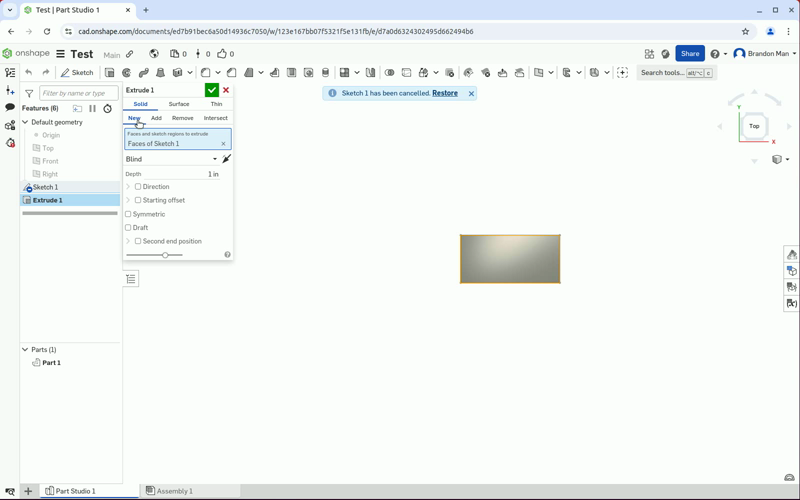
key(tab, 4)
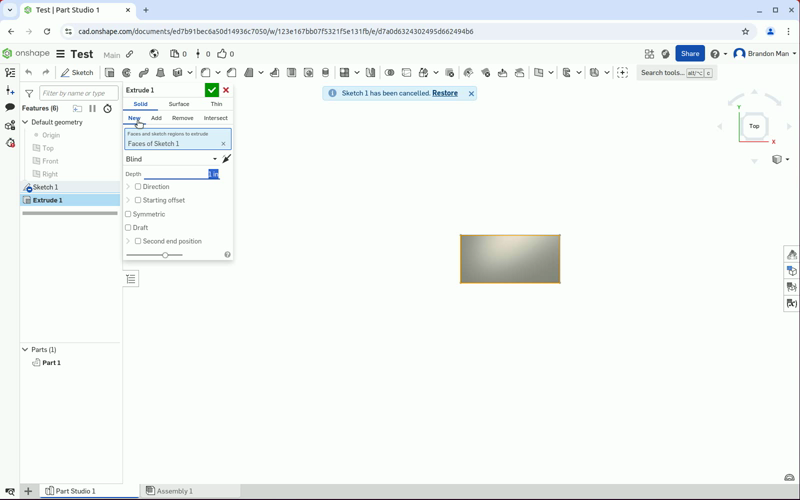
text(23.108)
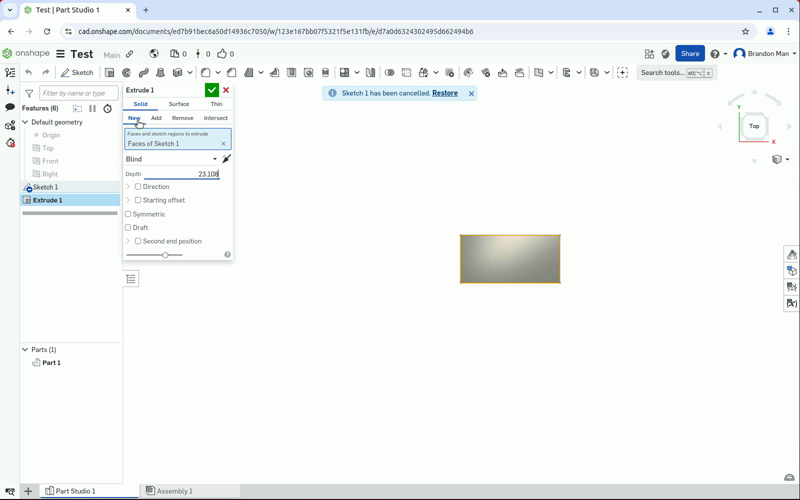
key(enter)
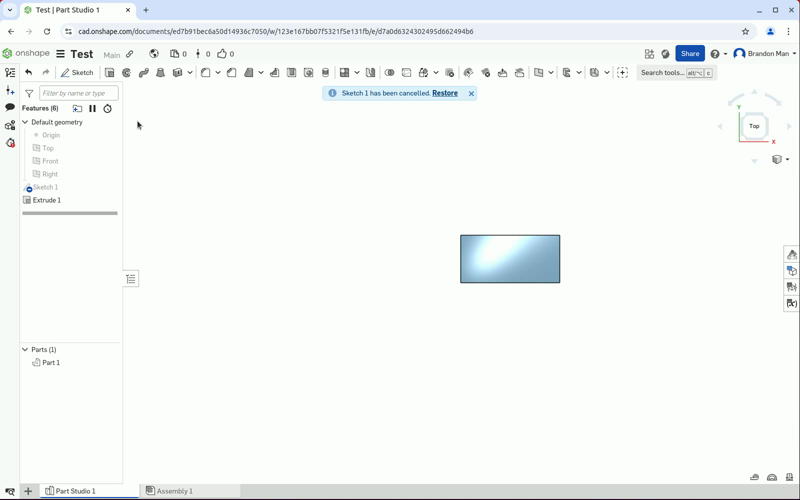
key(shift+h)
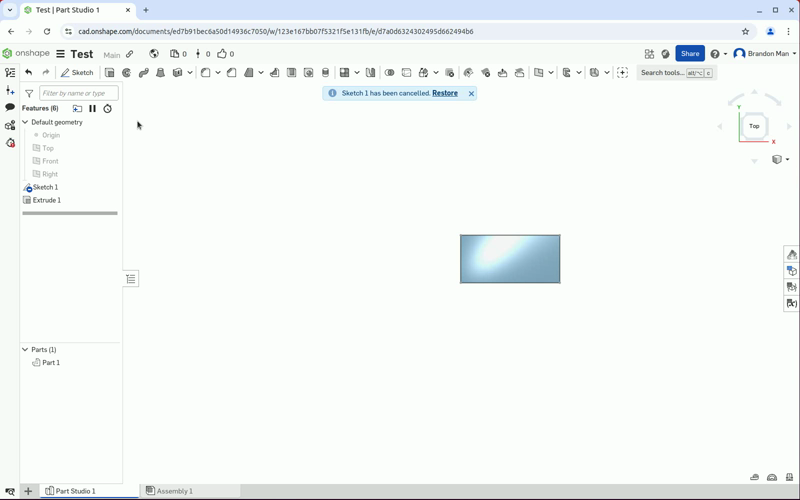
key(shift+h)
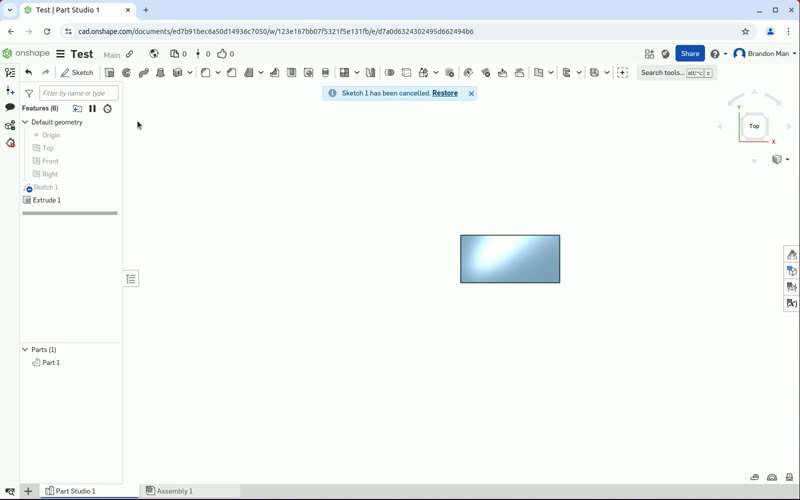
mouse_move(73, 189)
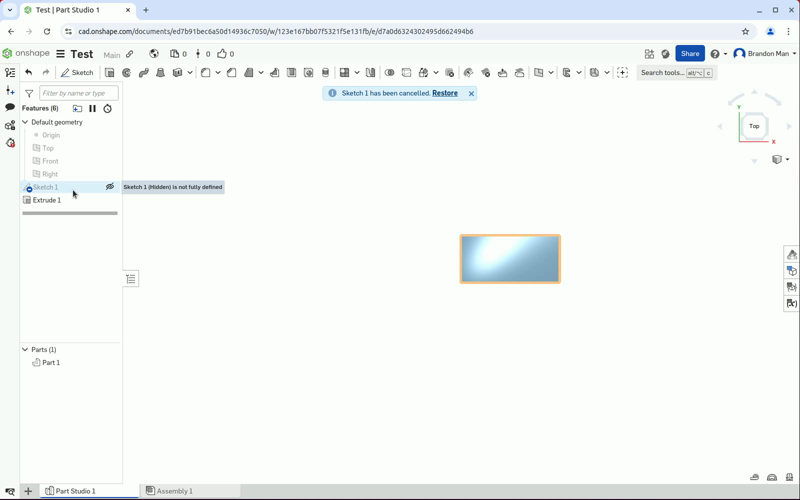
click(73, 189)
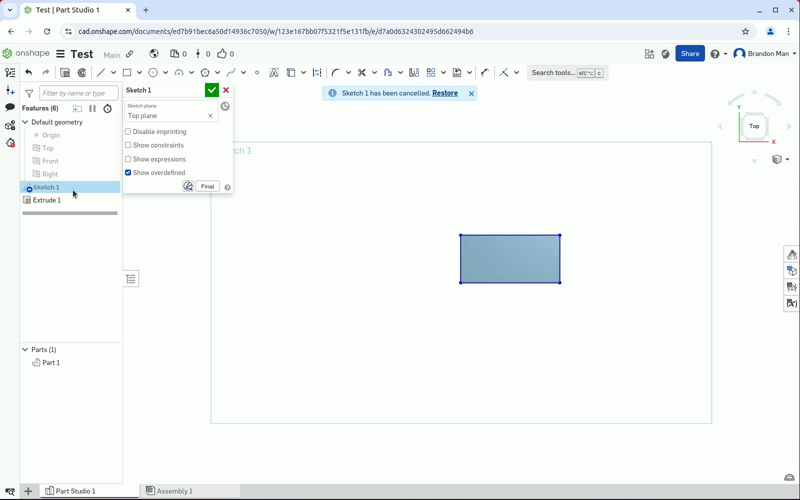
mouse_move(229, 92)
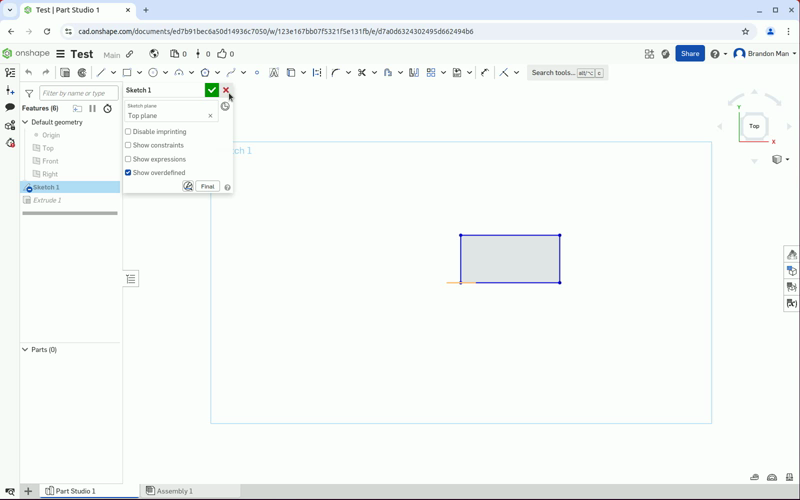
click(229, 92)
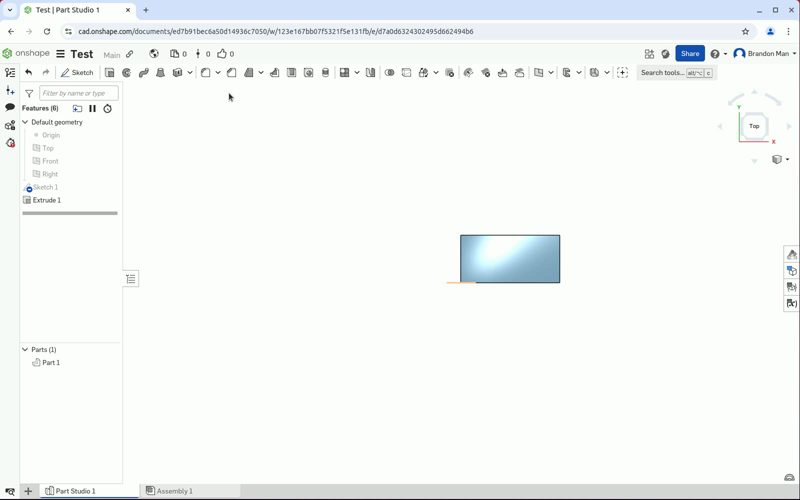
mouse_move(73, 352)
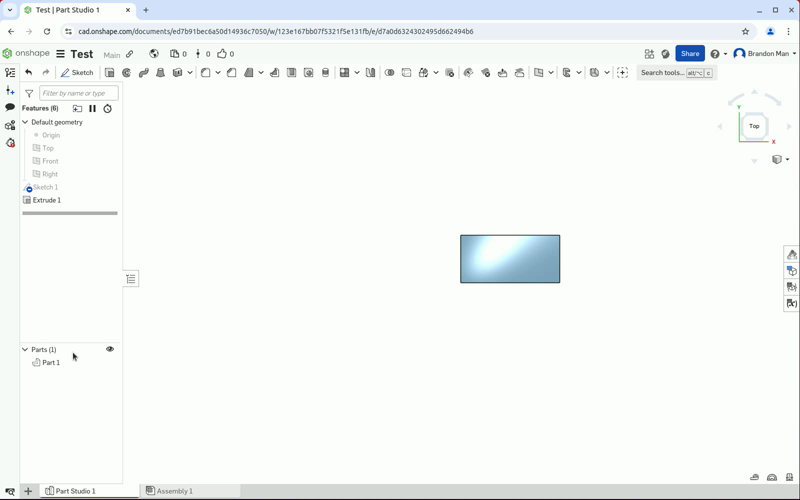
key(y)
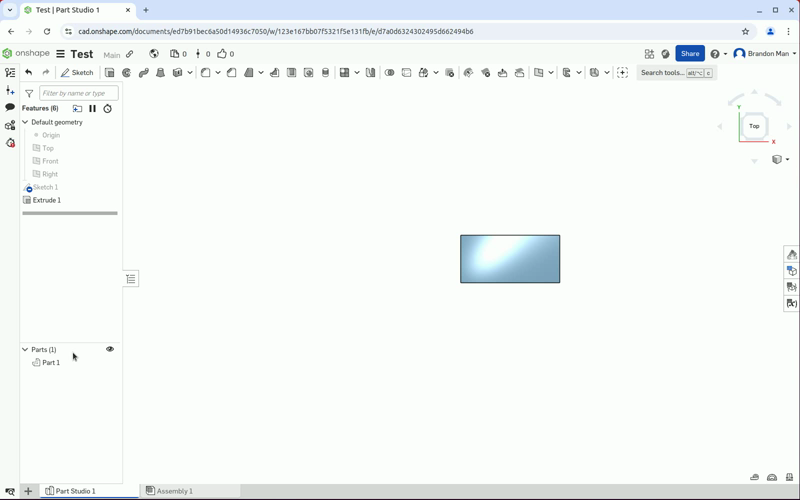
key(shift+p)
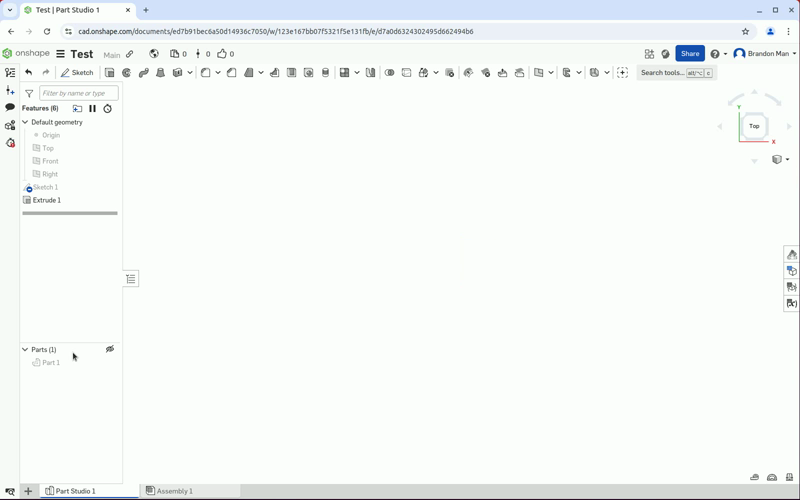
key(space)
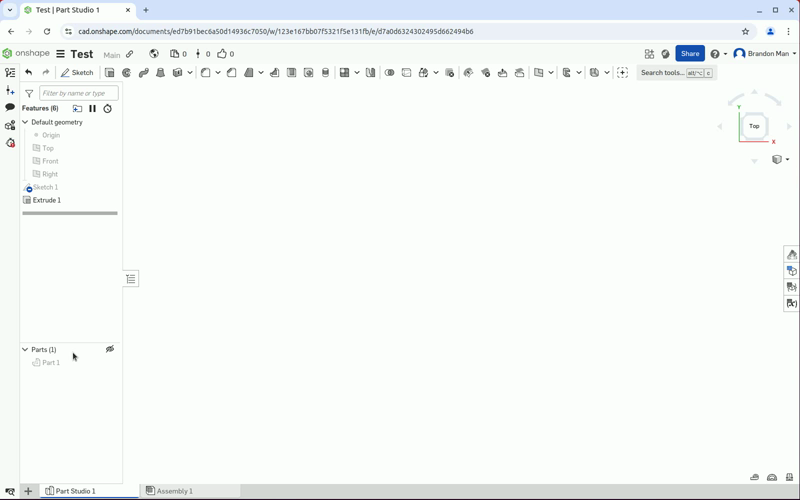
key_down(shift)
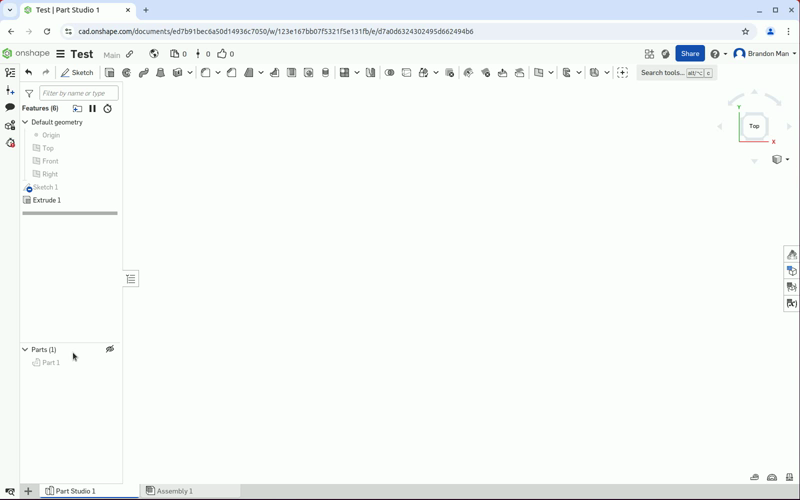
key(up)
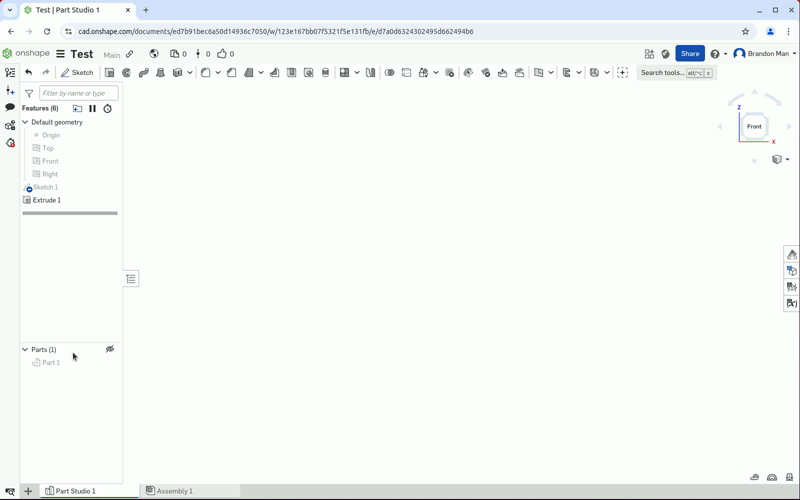
key_up(shift)
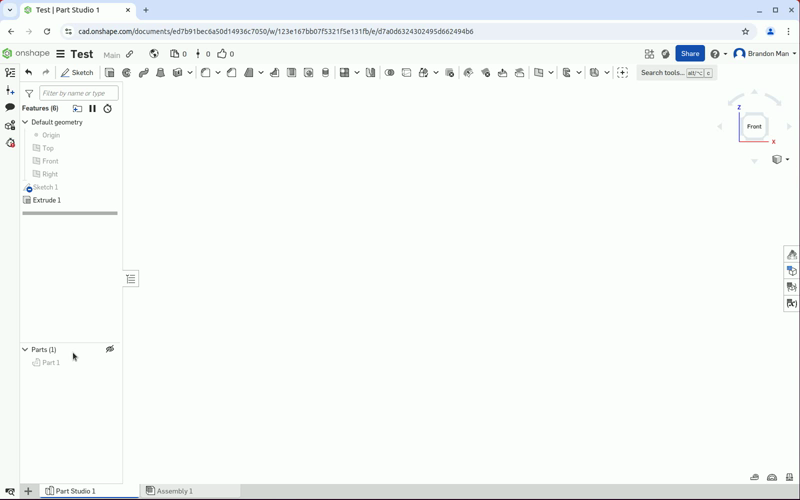
mouse_move(73, 352)
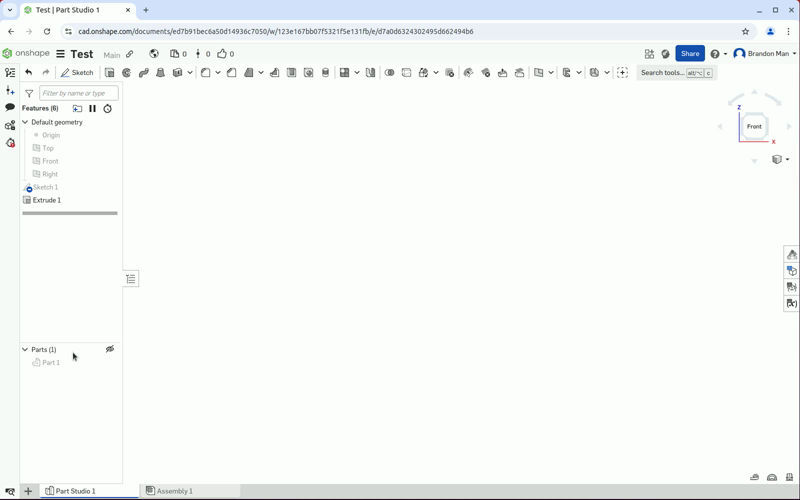
key(shift+y)
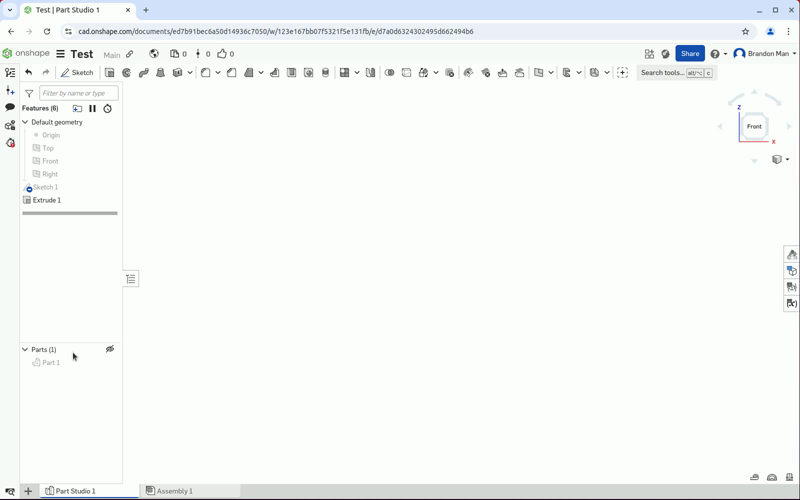
key(shift+s)
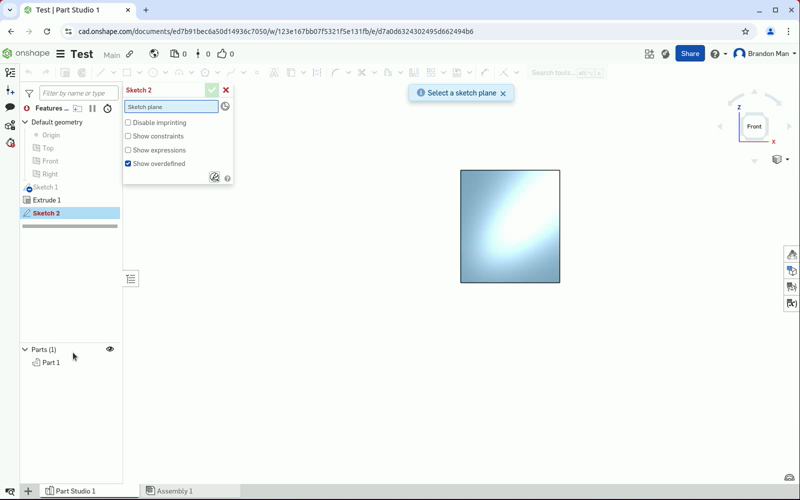
mouse_move(73, 163)
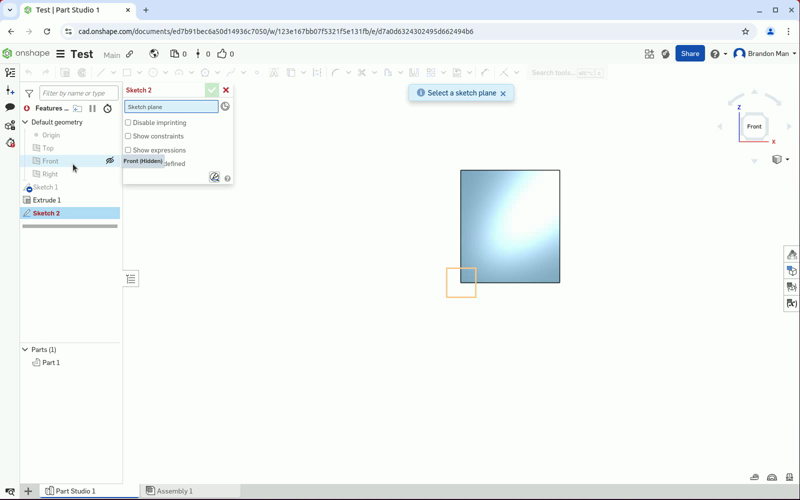
click(73, 163)
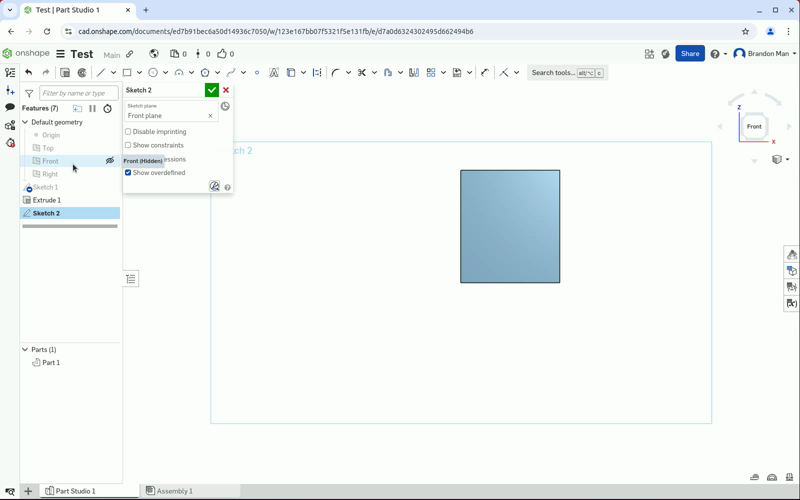
mouse_move(73, 352)
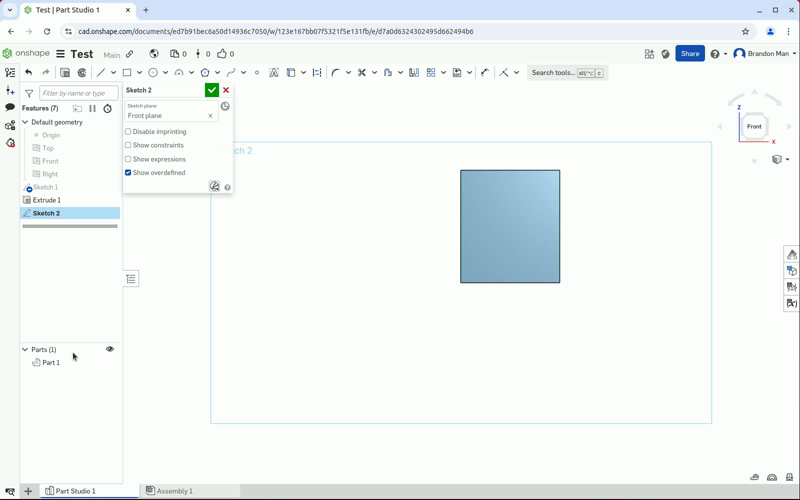
key(y)
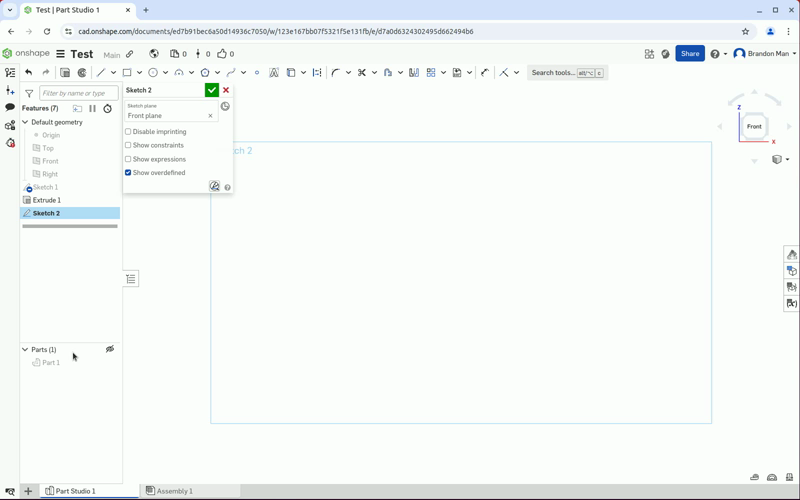
key(l)
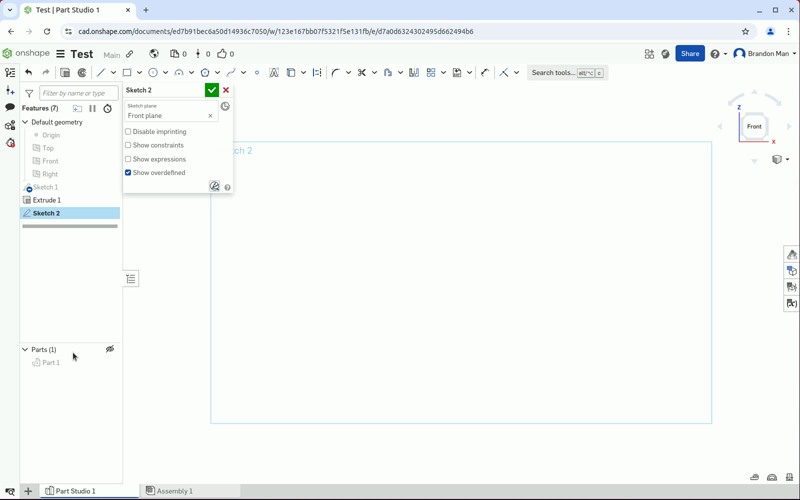
key_down(shift)
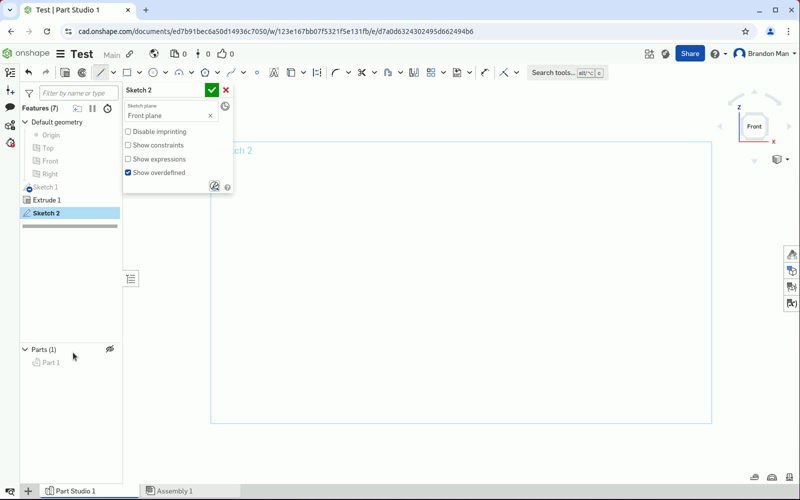
mouse_move(463, 280)
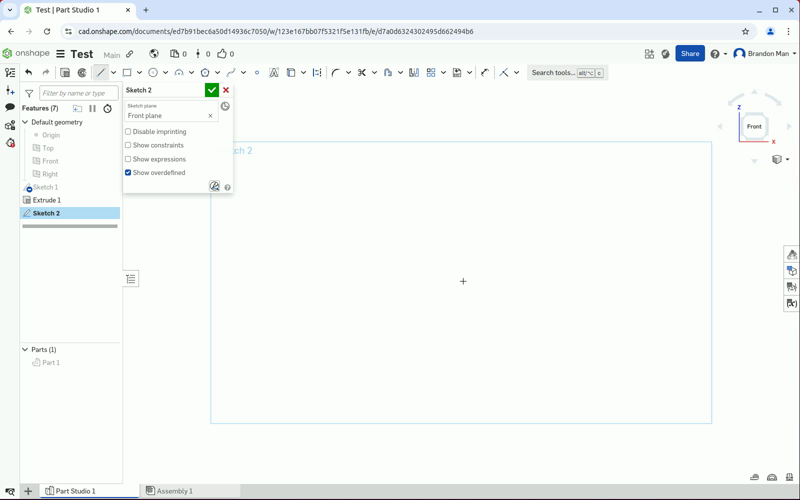
click(463, 280)
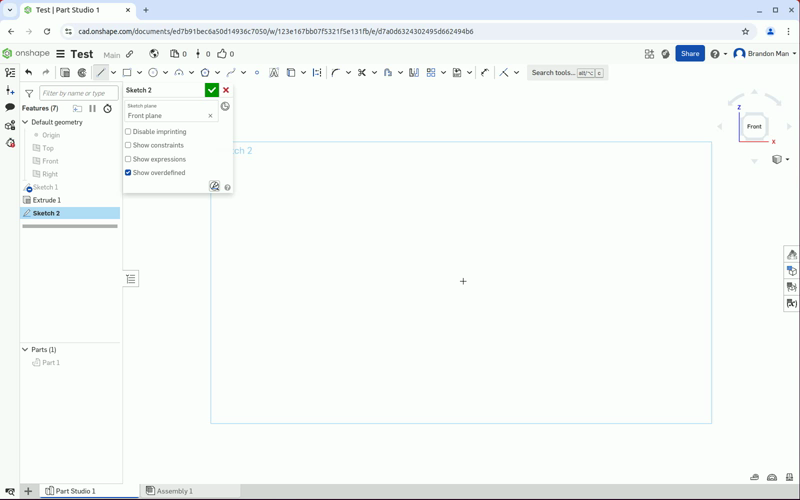
key_up(shift)
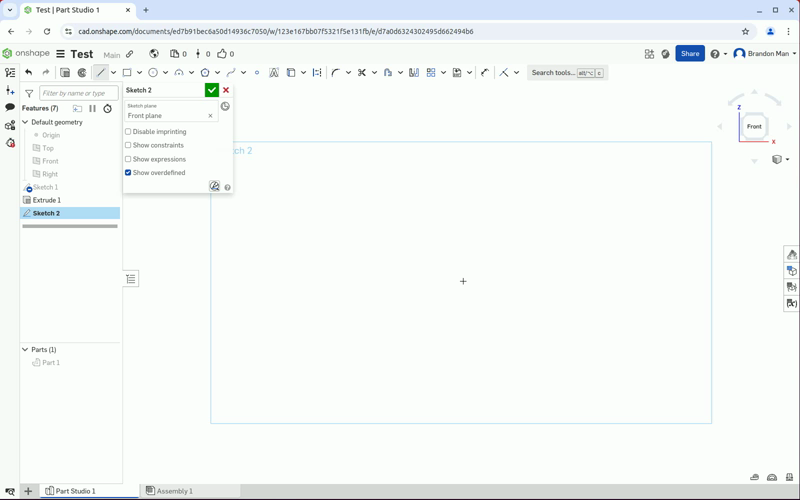
key_down(shift)
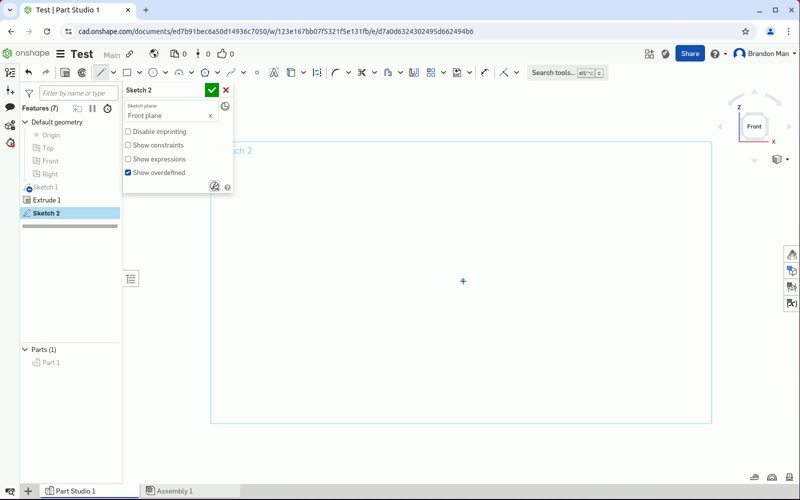
mouse_move(556, 280)
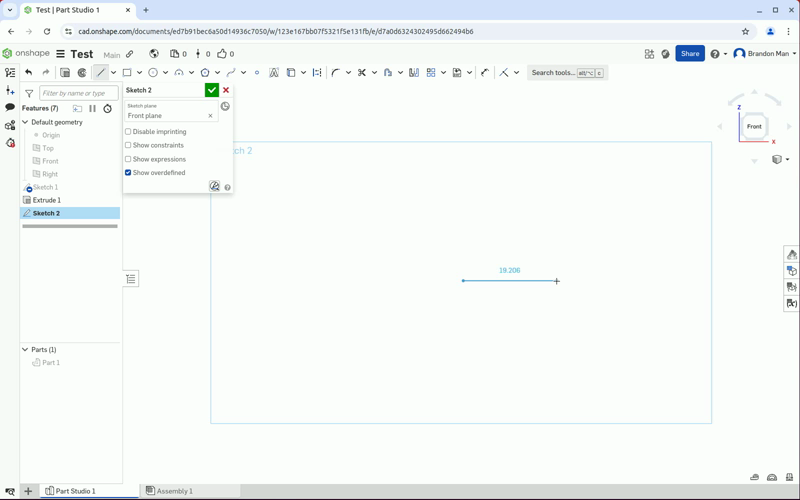
click(556, 280)
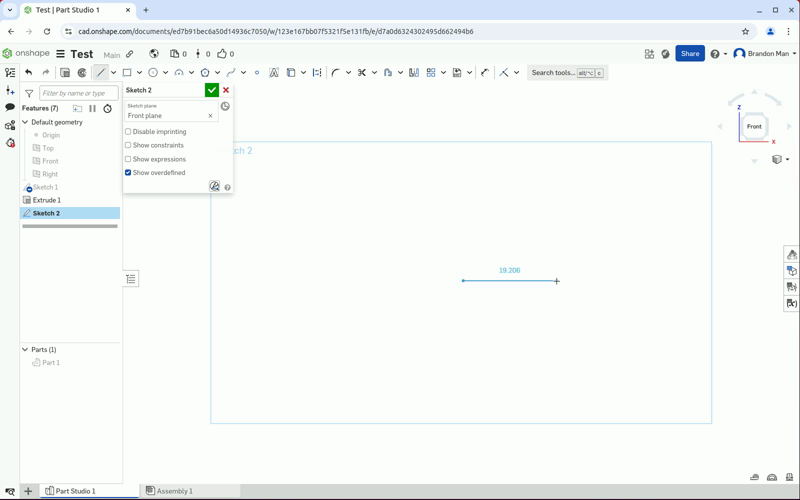
key_up(shift)
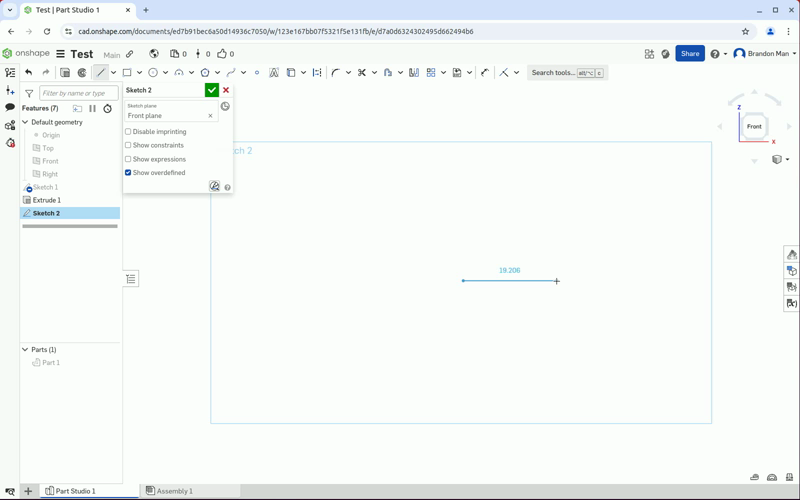
key_down(shift)
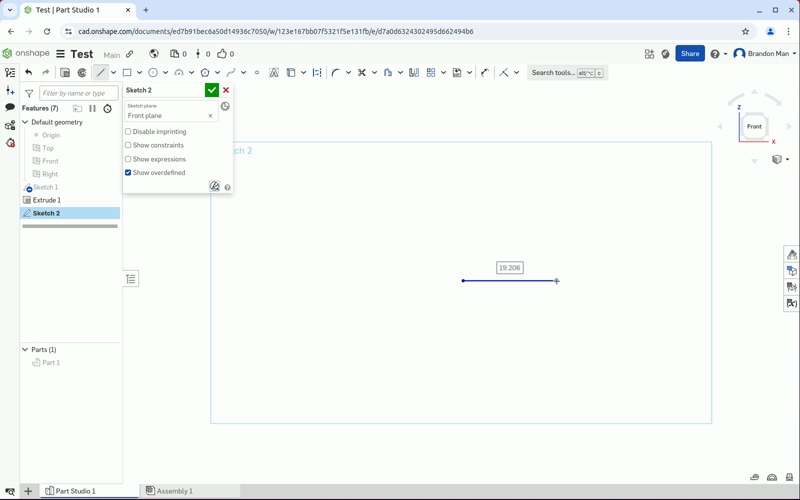
mouse_move(556, 173)
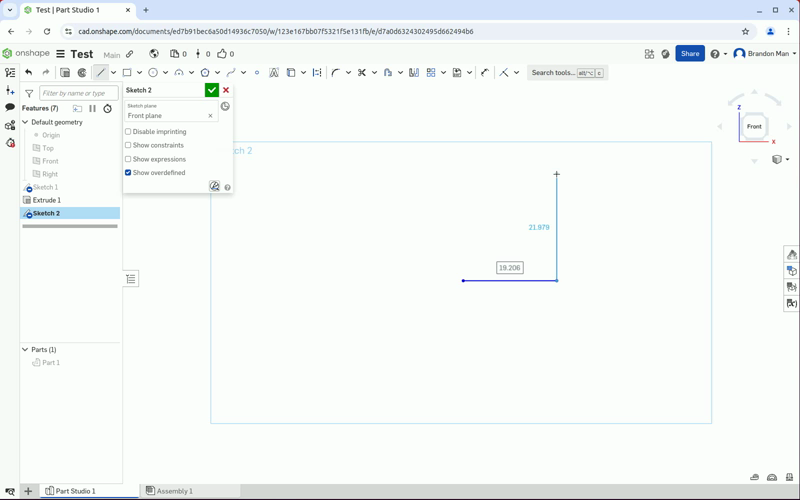
click(556, 173)
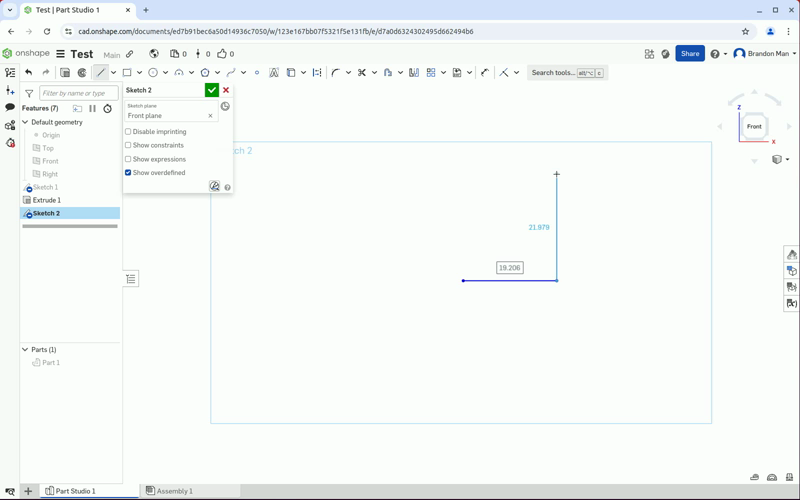
key_up(shift)
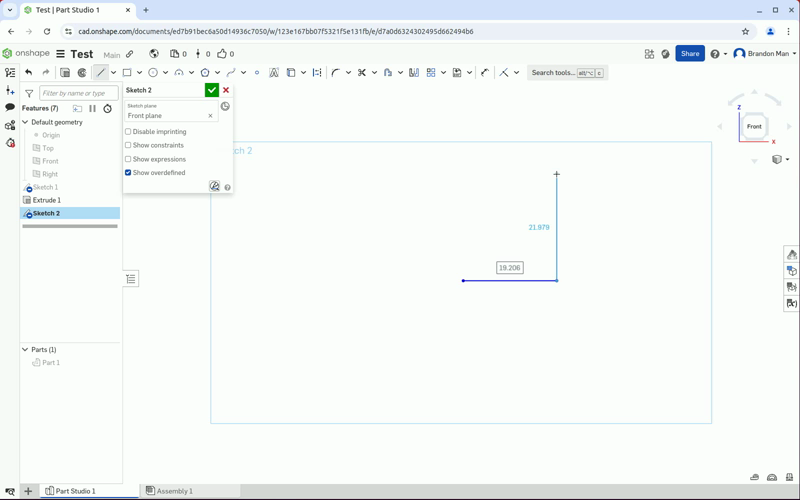
key_down(shift)
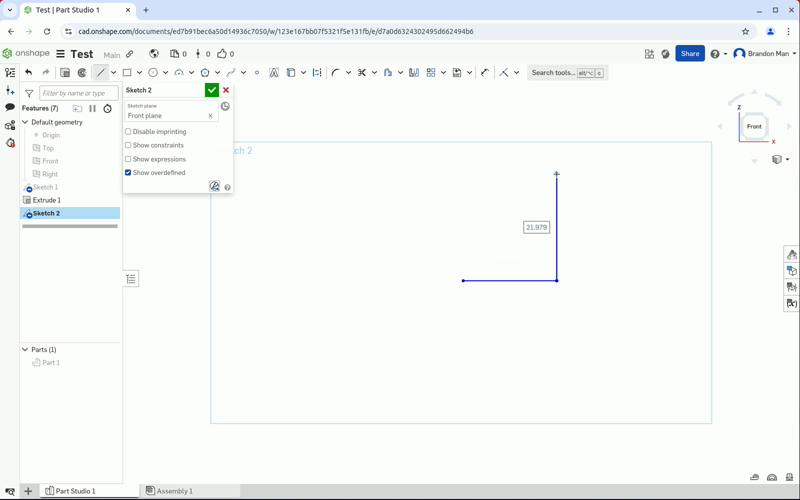
mouse_move(463, 173)
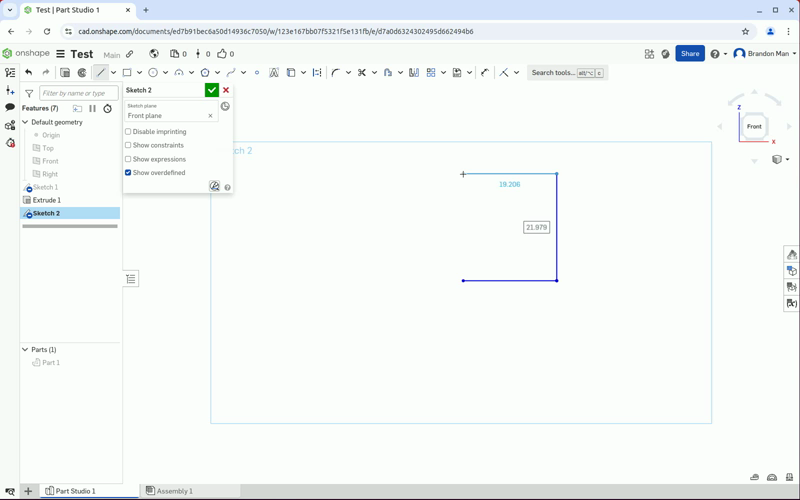
click(463, 173)
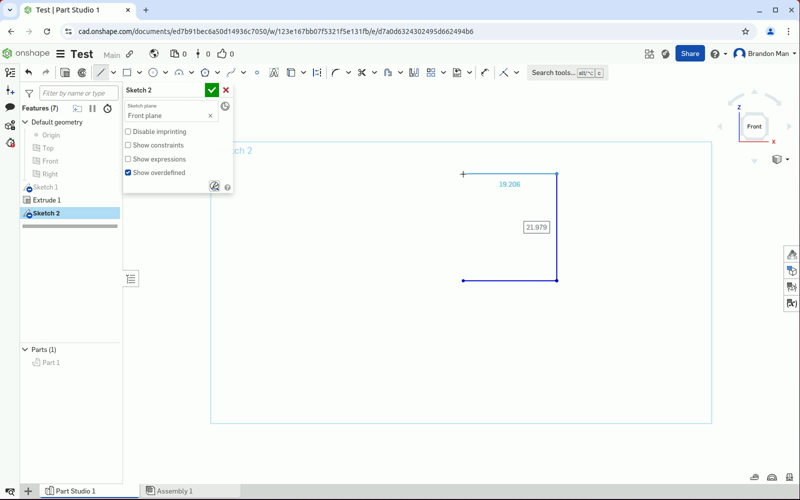
key_up(shift)
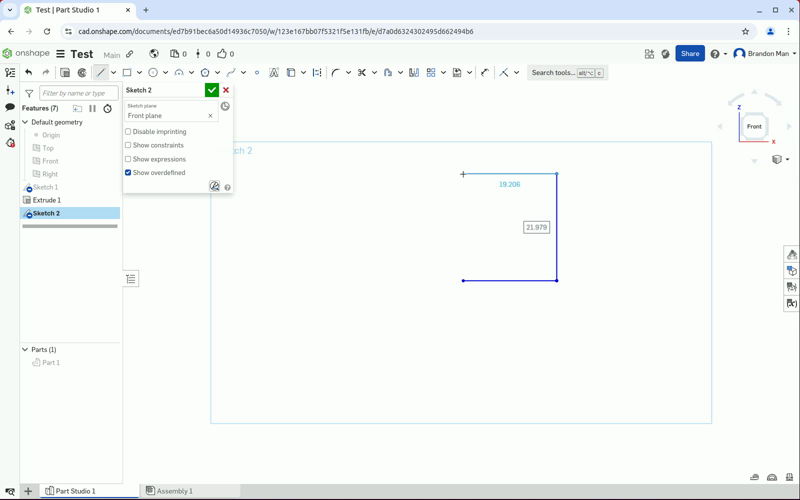
key_down(shift)
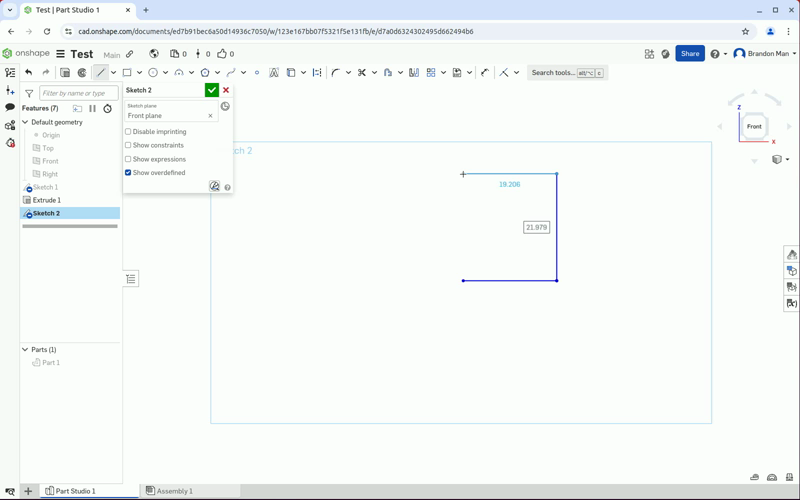
mouse_move(463, 280)
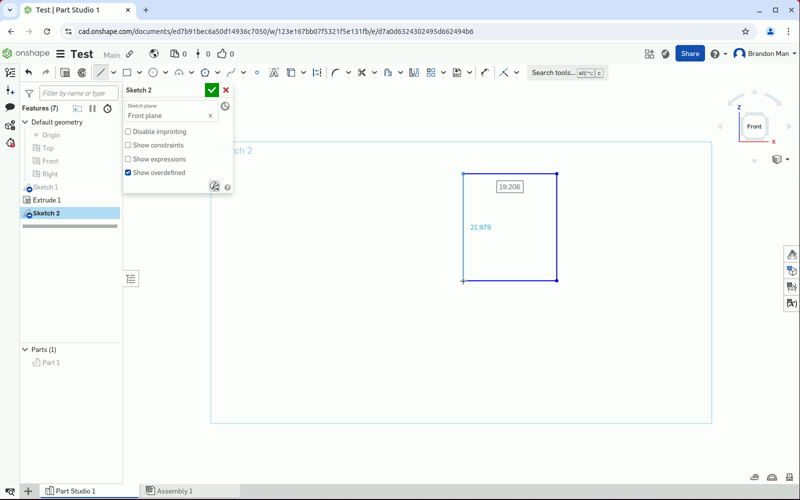
key_up(shift)
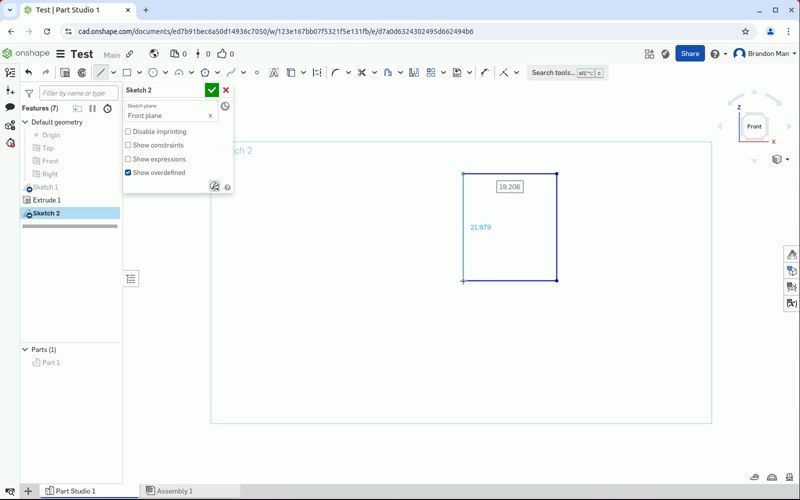
click(463, 280)
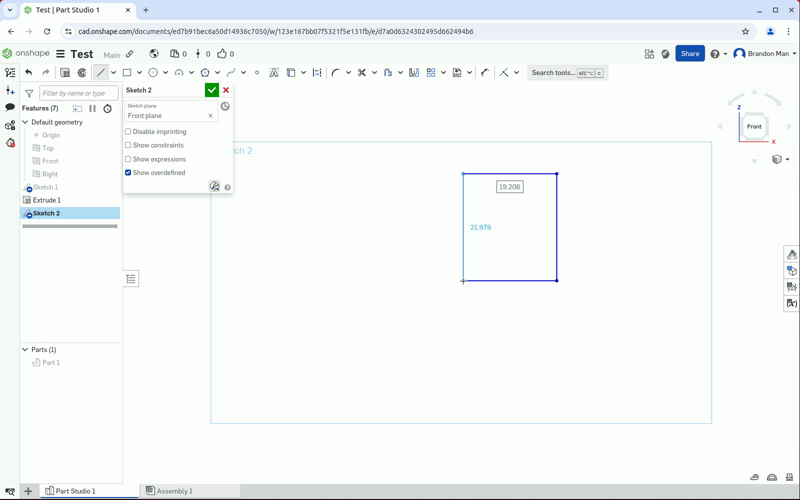
key(esc)
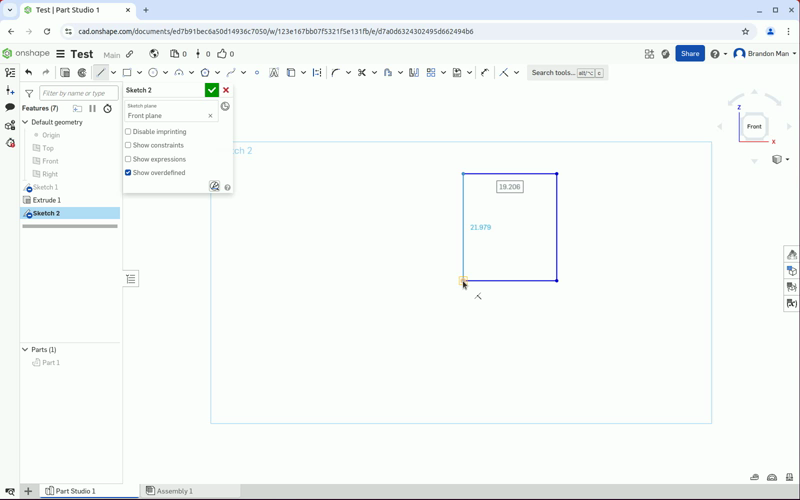
mouse_move(534, 248)
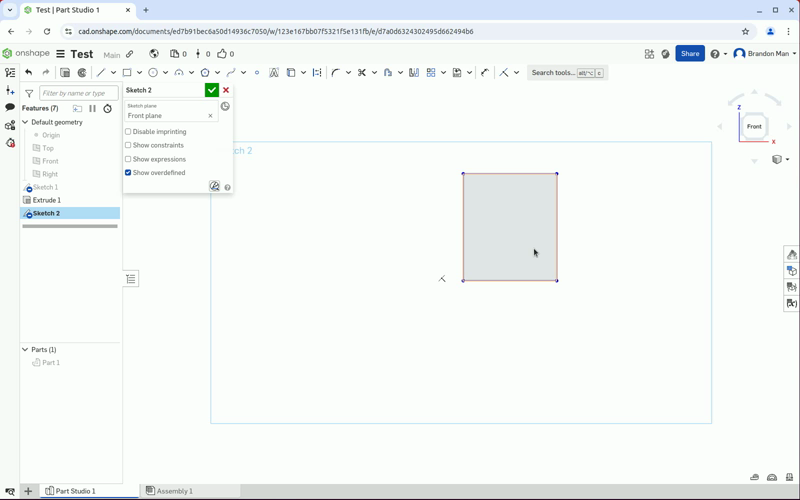
click(534, 248)
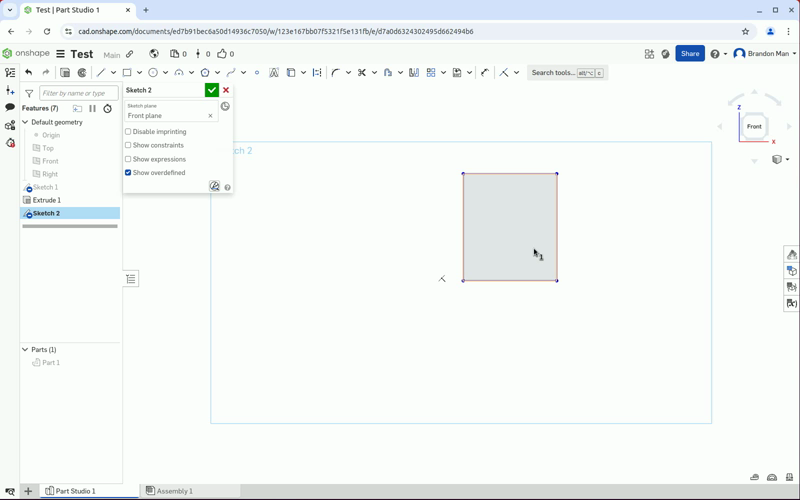
mouse_move(73, 352)
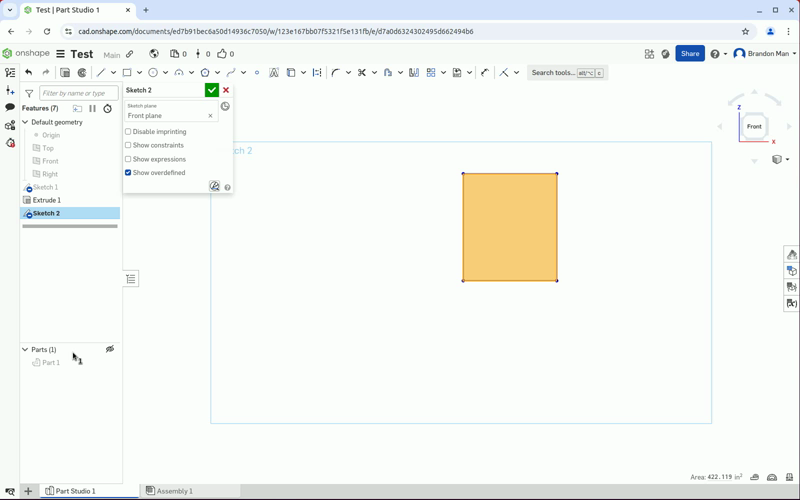
key(shift+y)
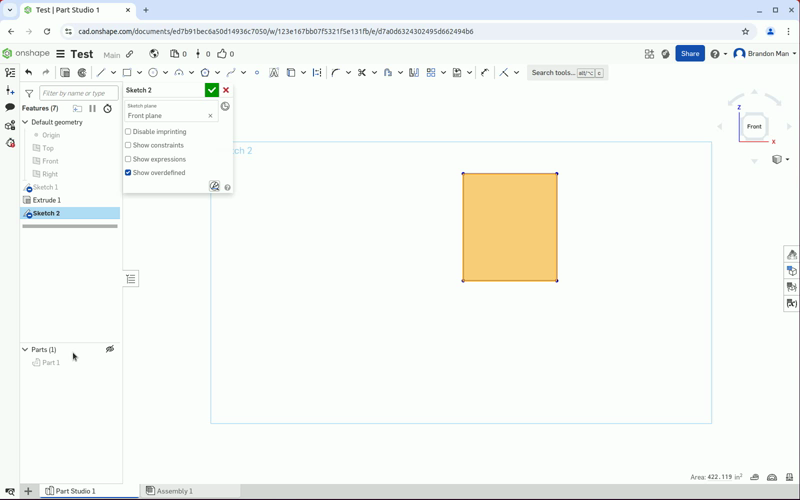
key(shift+e)
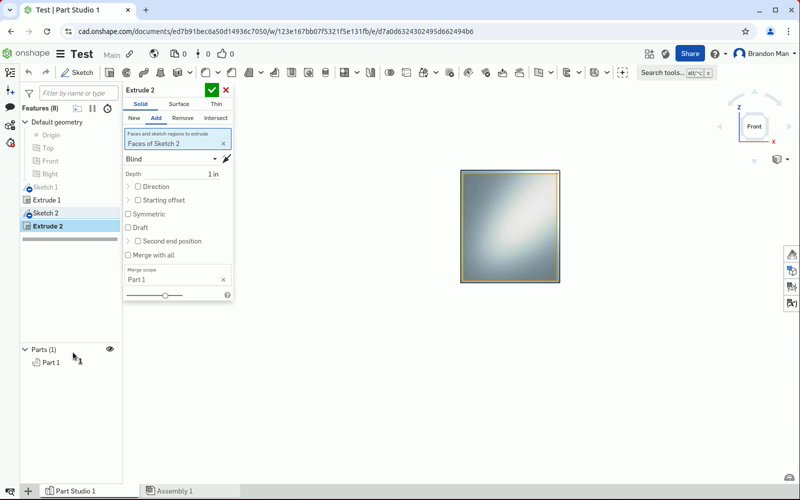
mouse_move(143, 106)
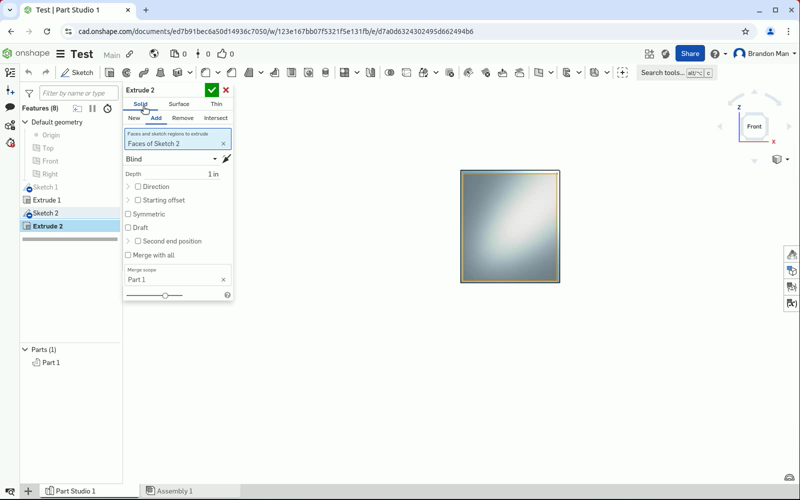
click(143, 106)
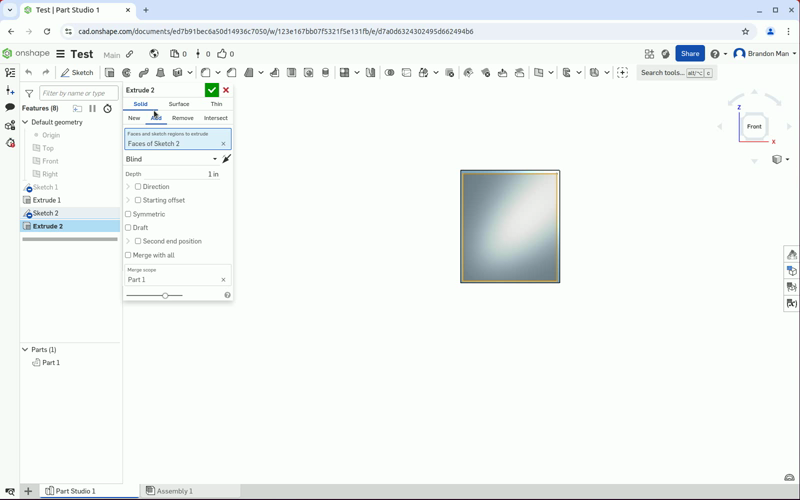
mouse_move(186, 120)
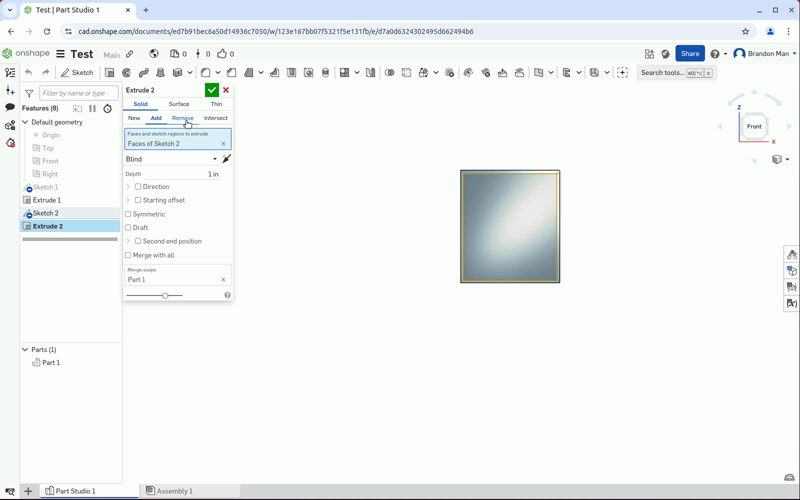
click(186, 120)
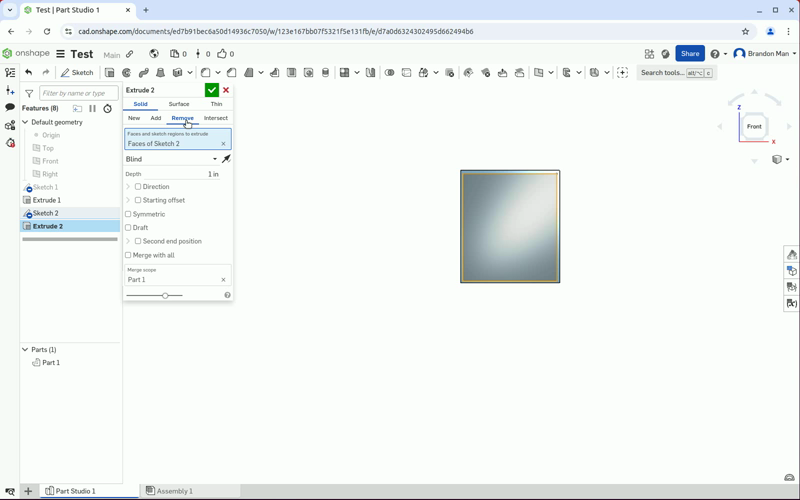
key(tab, 4)
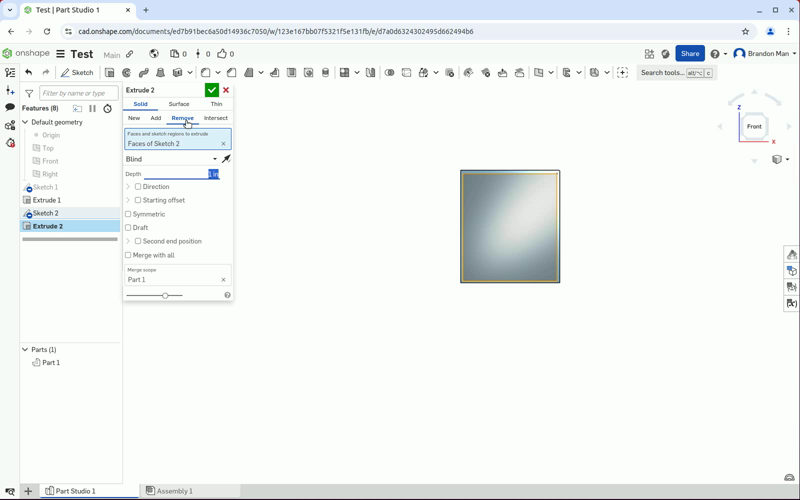
text(0.963)
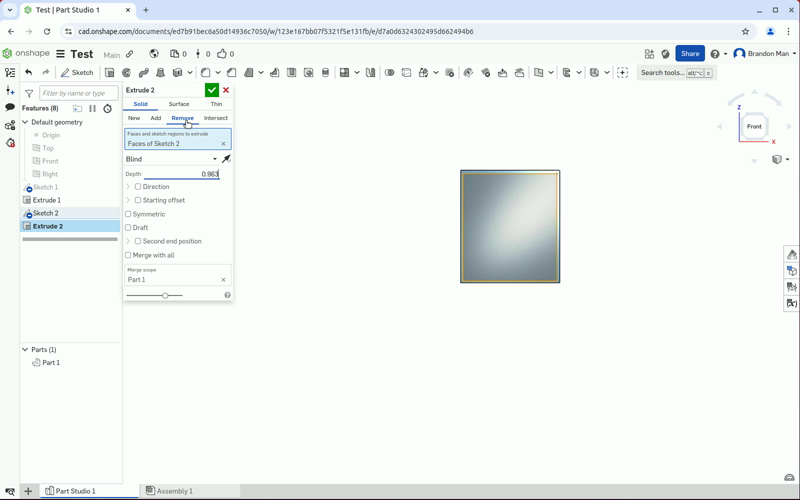
key(tab, 6)
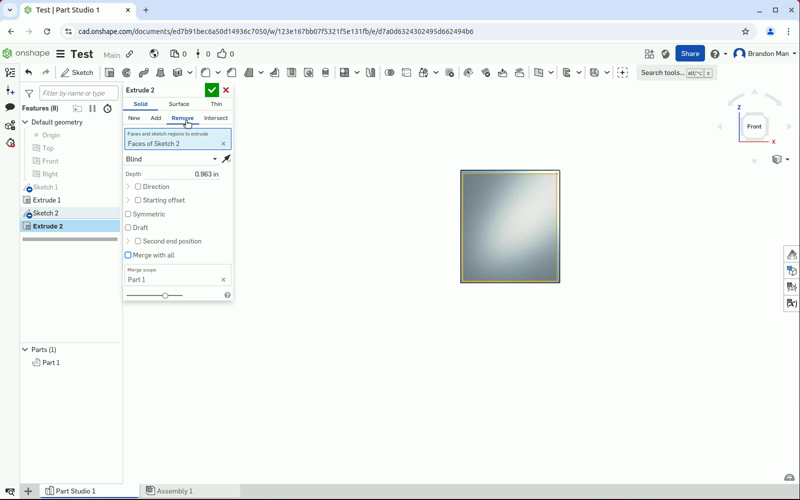
key(space)
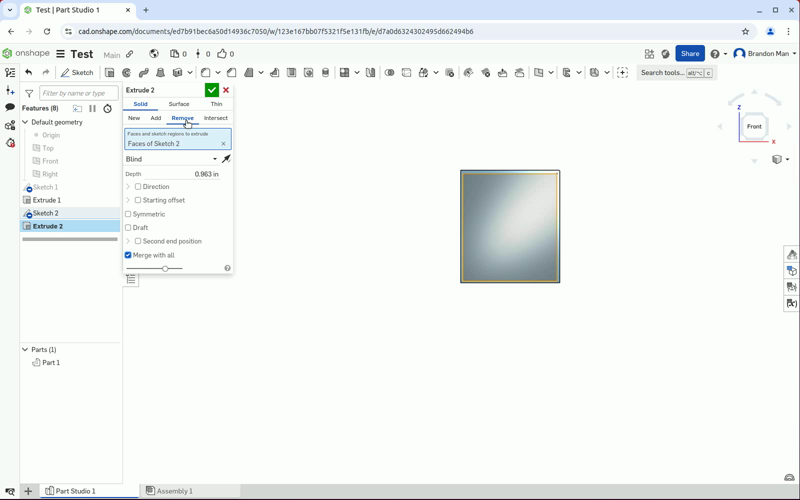
key(enter)
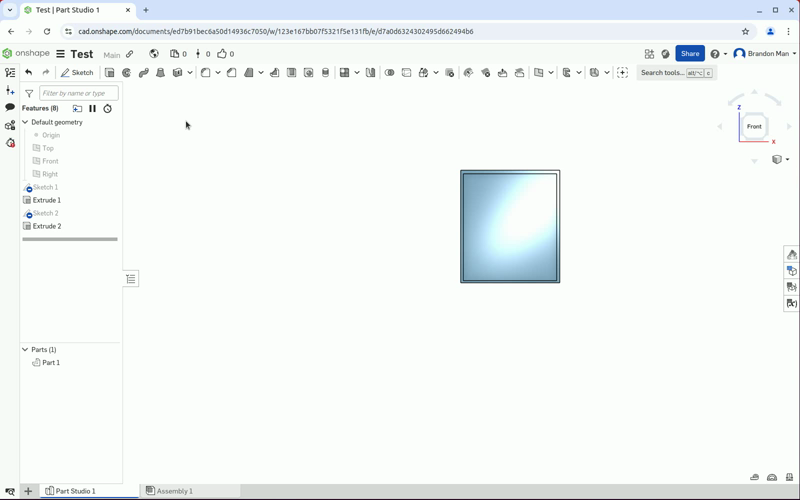
key(shift+h)
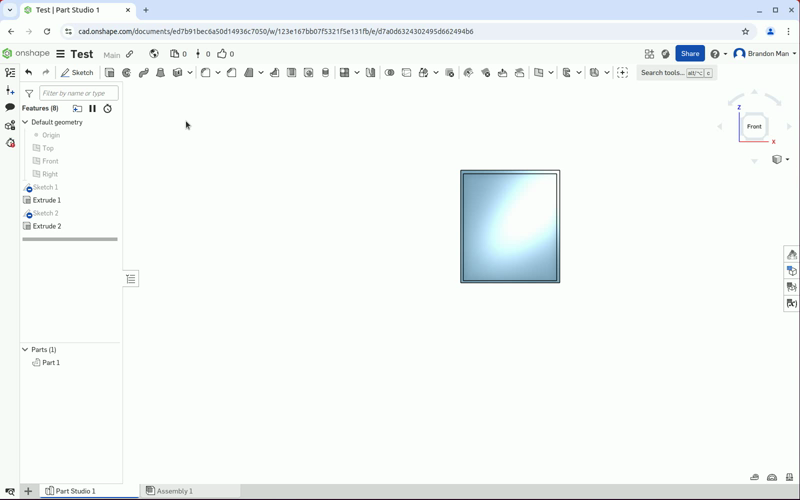
key(shift+h)
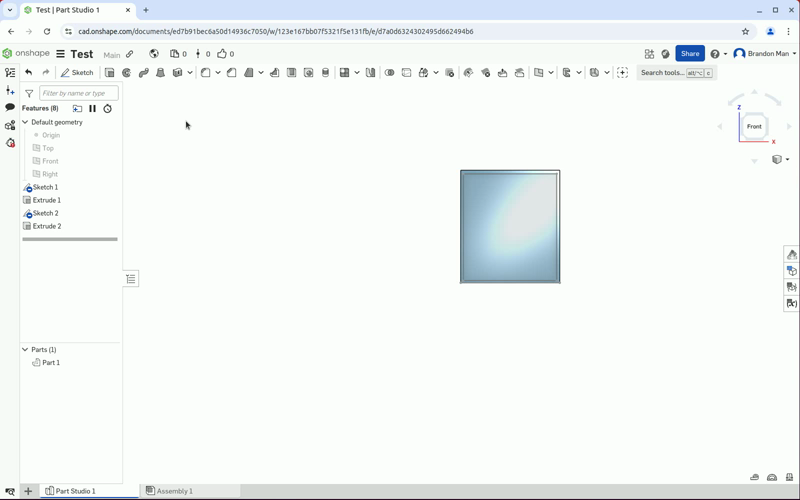
key(shift+7)
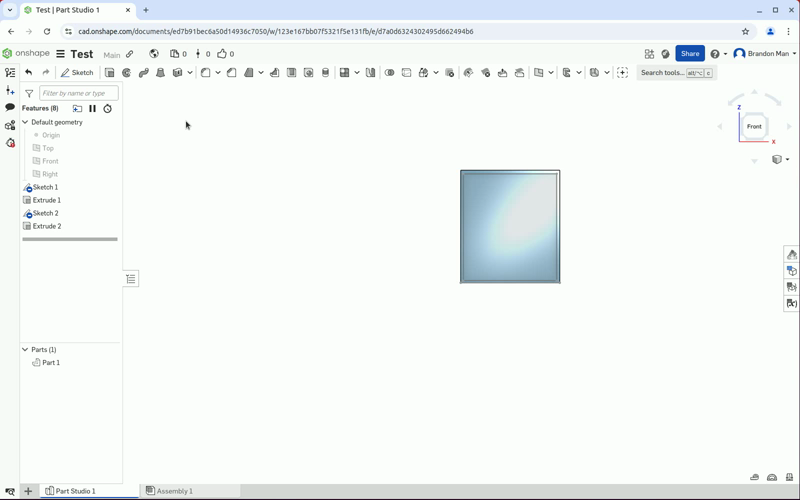
key(left, 2)
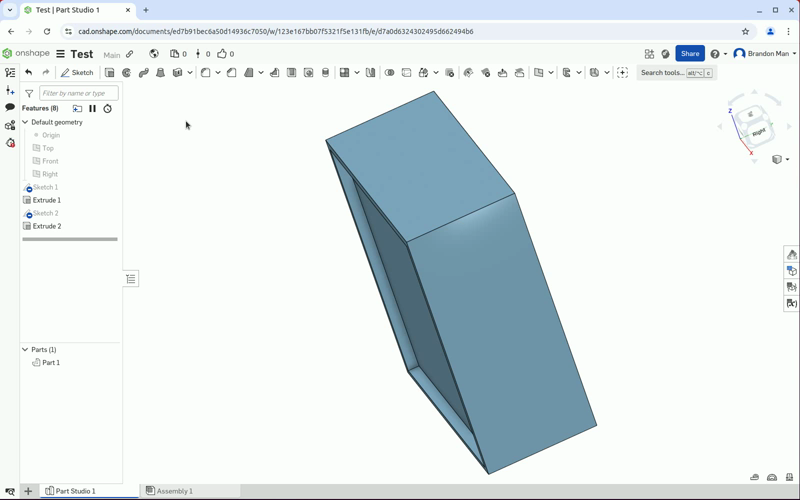
key(down, 2)
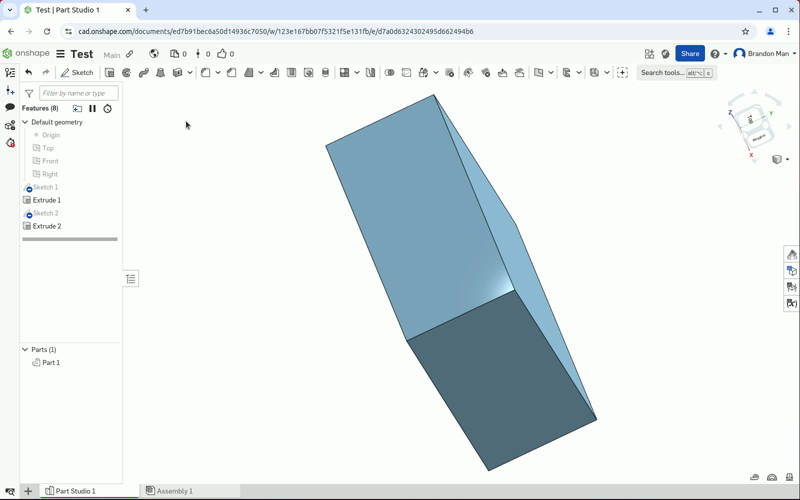
key(up, 2)
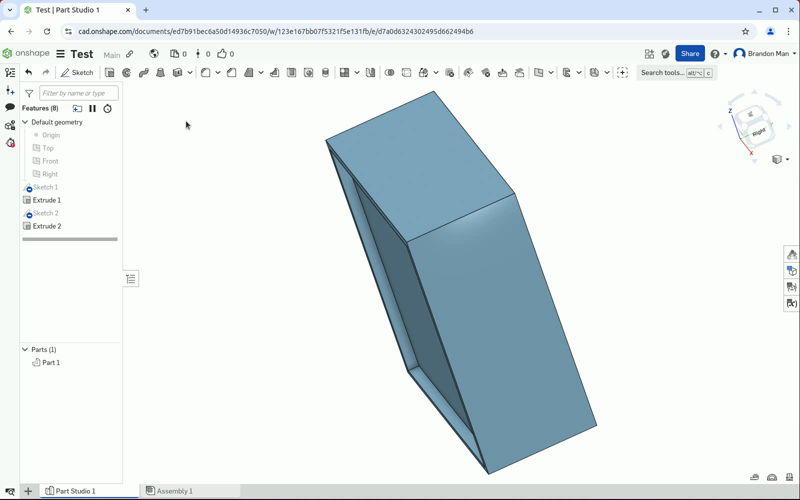
key(right, 2)
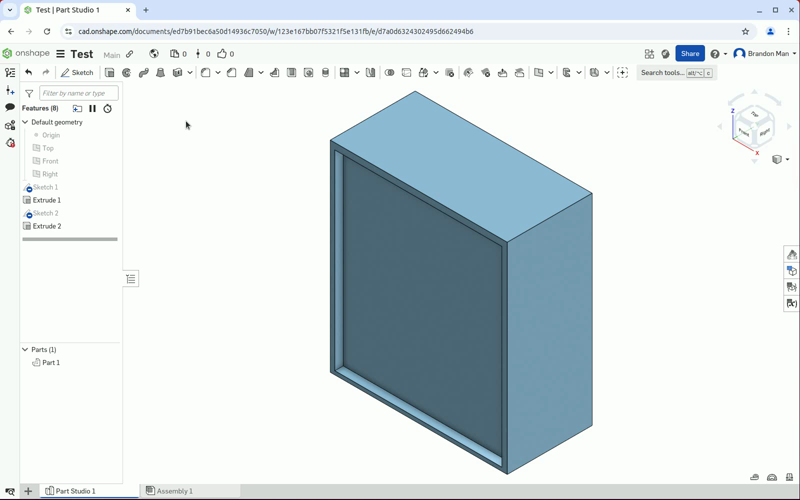
mouse_move(73, 189)
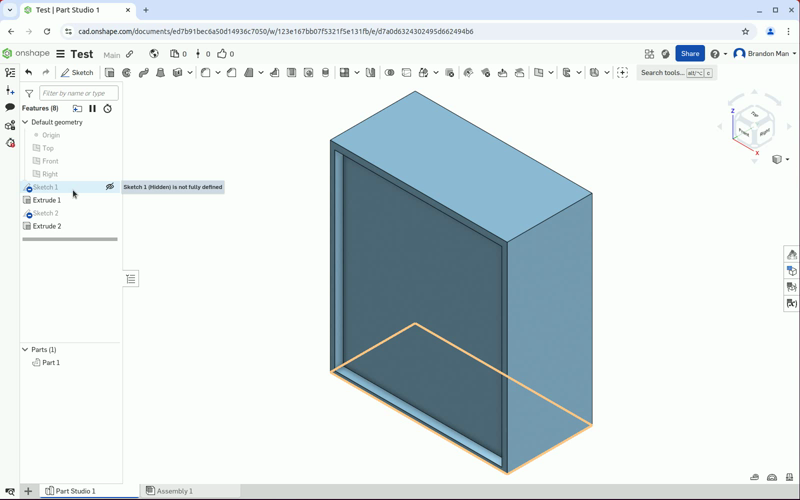
click(73, 189)